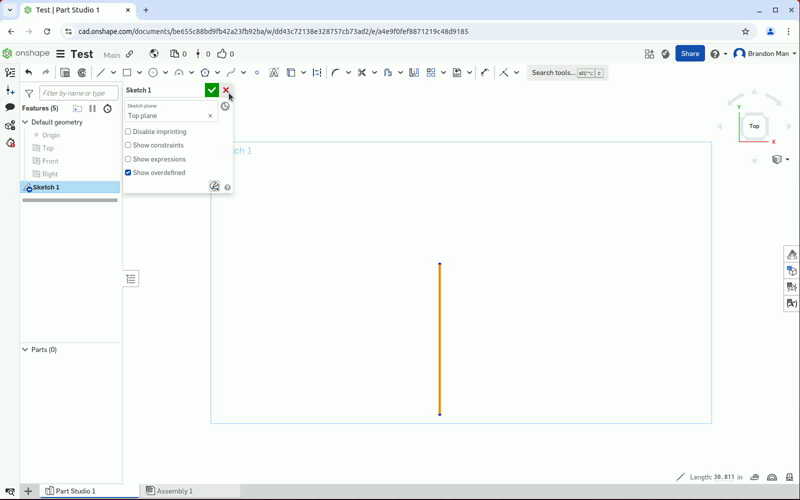
key(shift+h)
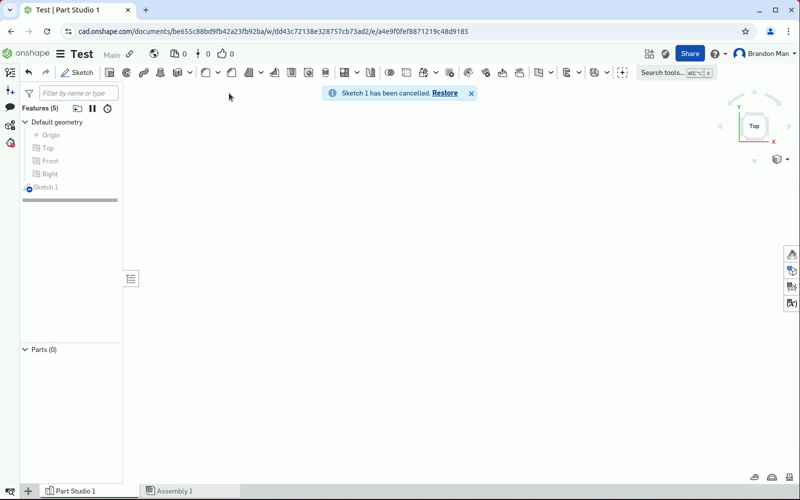
mouse_move(73, 352)
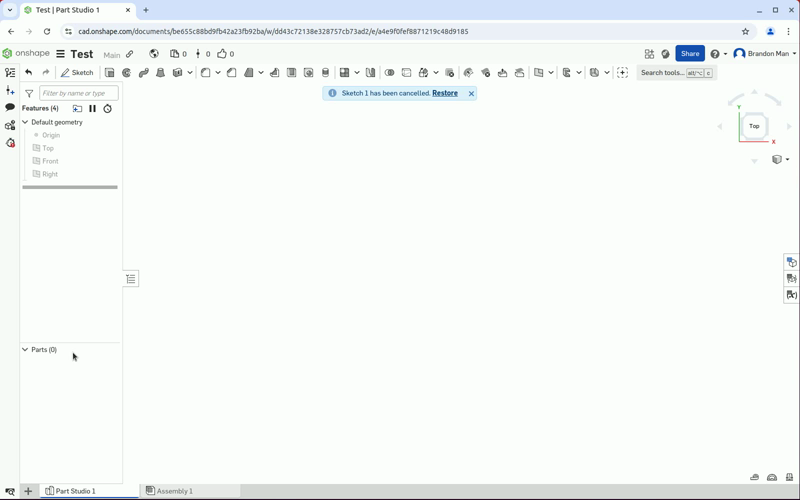
key(y)
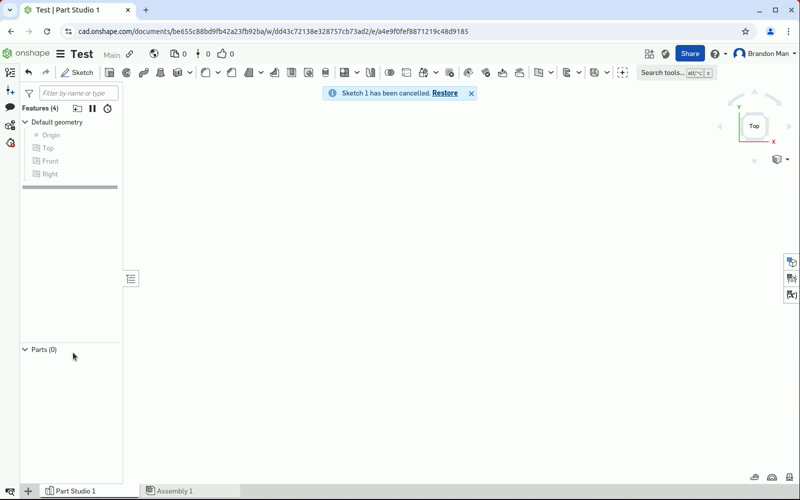
key(shift+p)
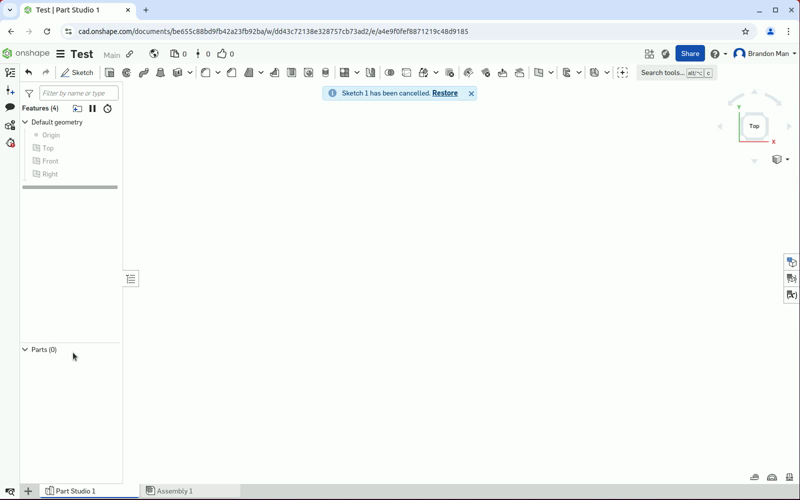
key(space)
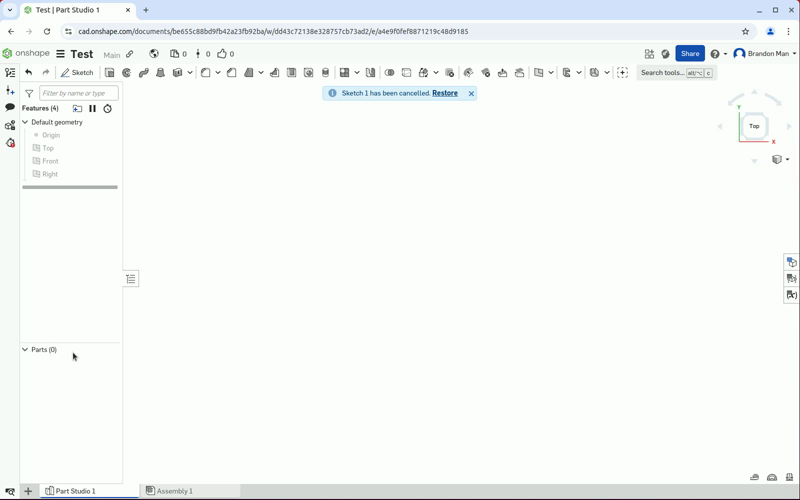
key_down(shift)
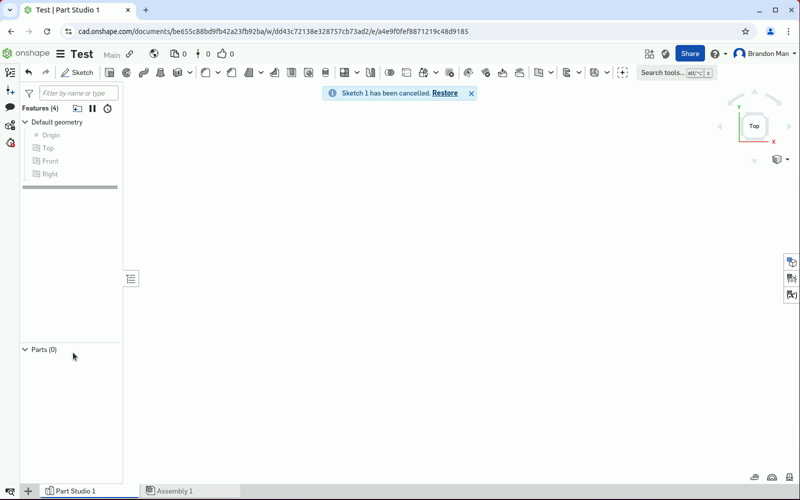
key(up)
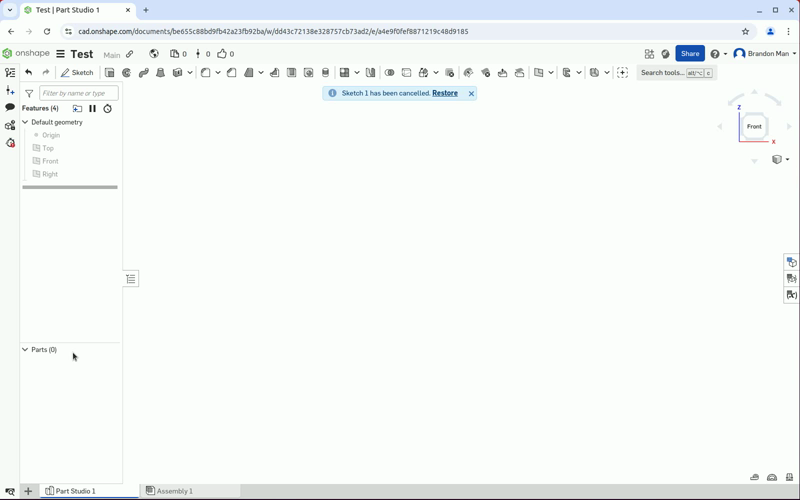
key_up(shift)
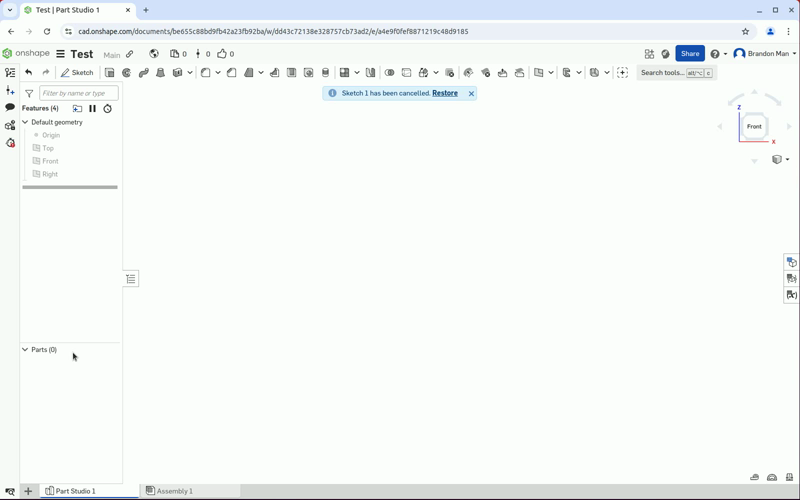
mouse_move(73, 352)
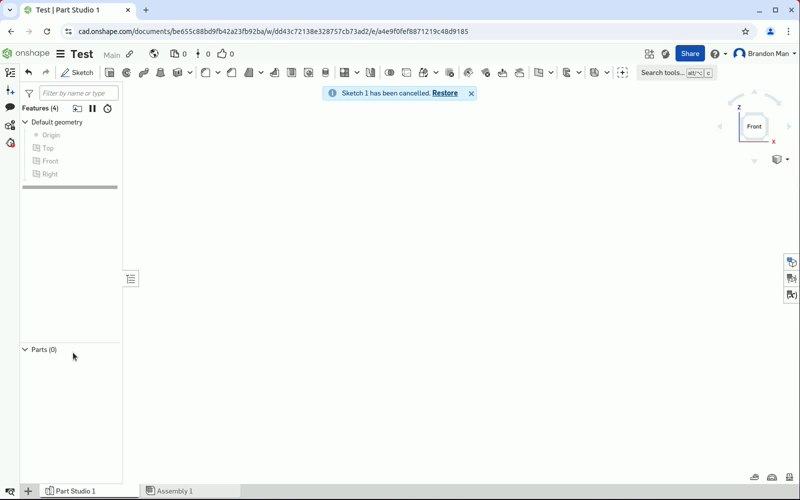
key(shift+y)
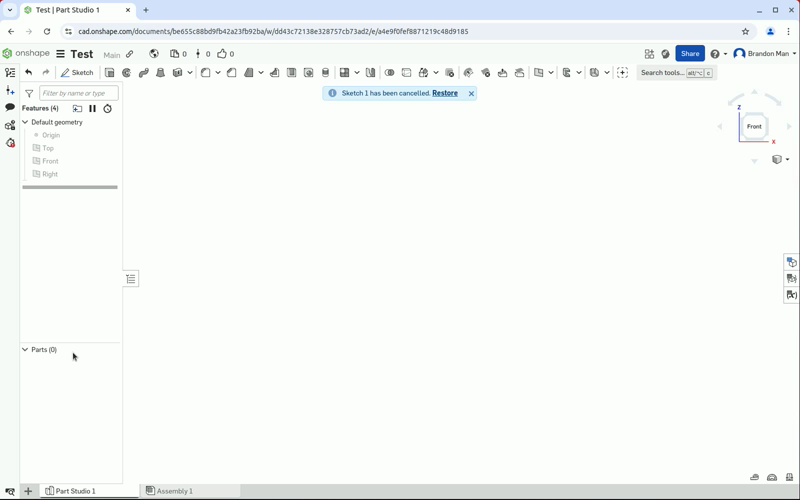
key(shift+s)
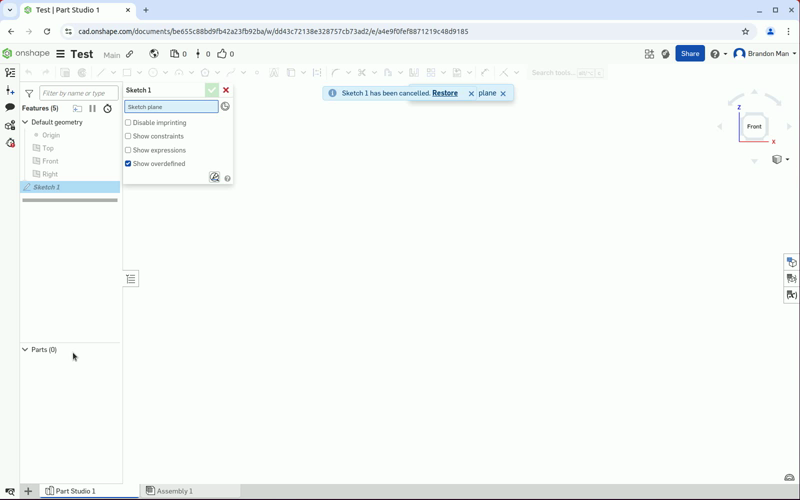
mouse_move(73, 163)
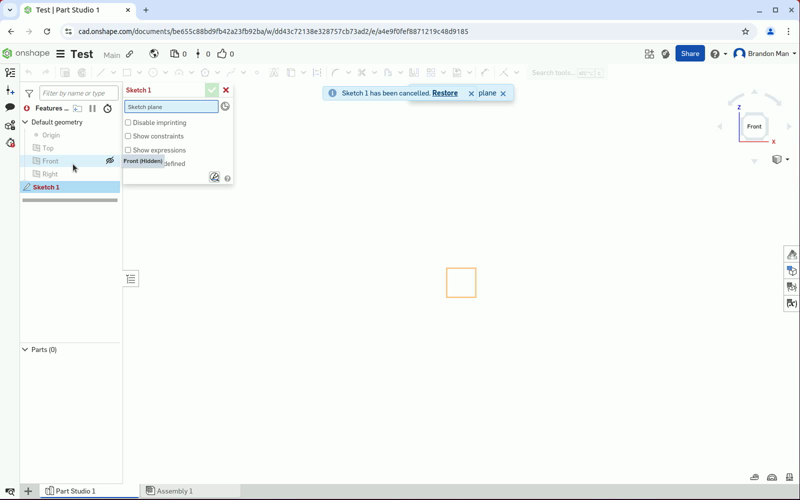
click(73, 163)
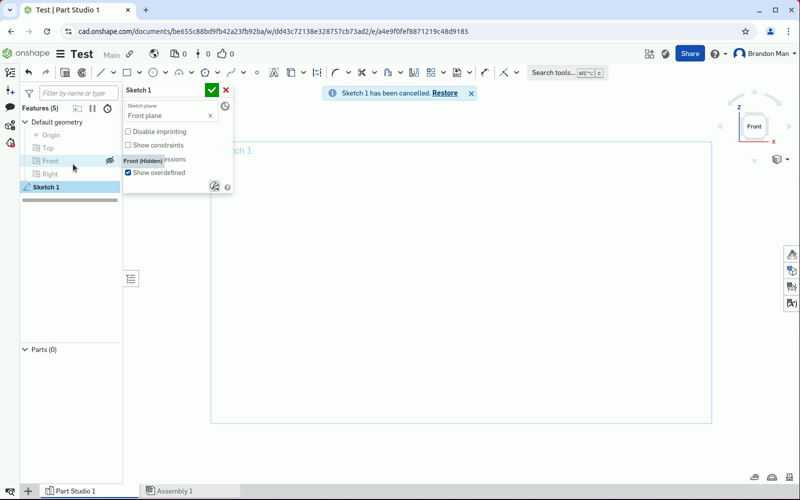
mouse_move(73, 352)
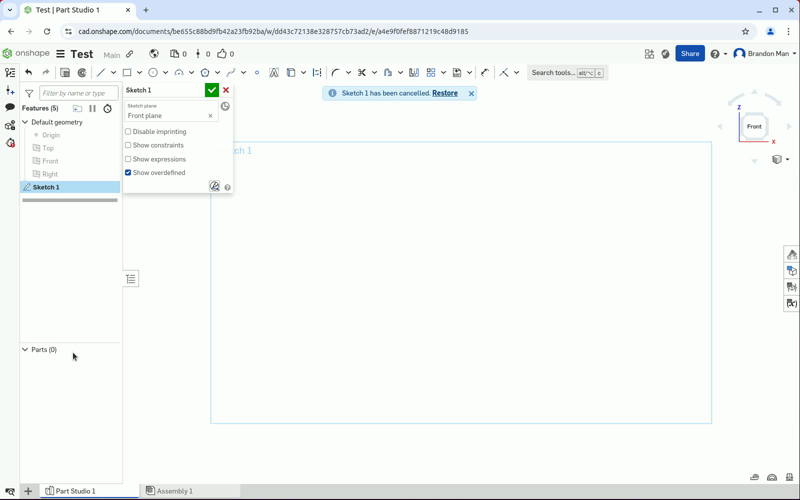
key(y)
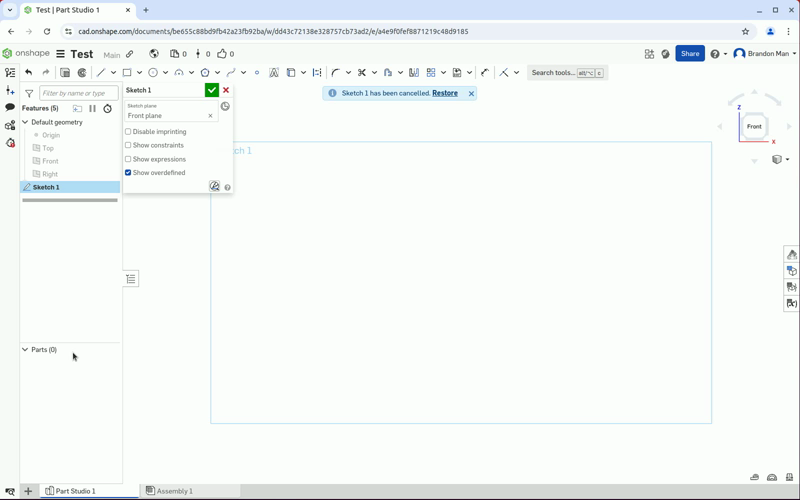
key(a)
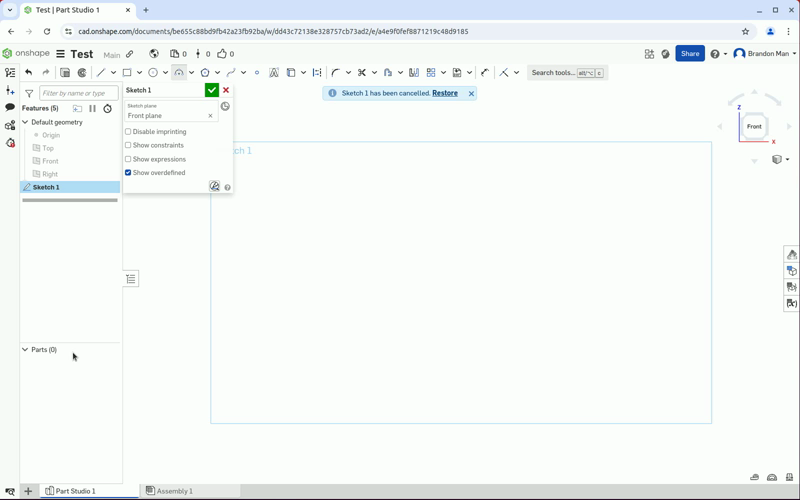
key_down(shift)
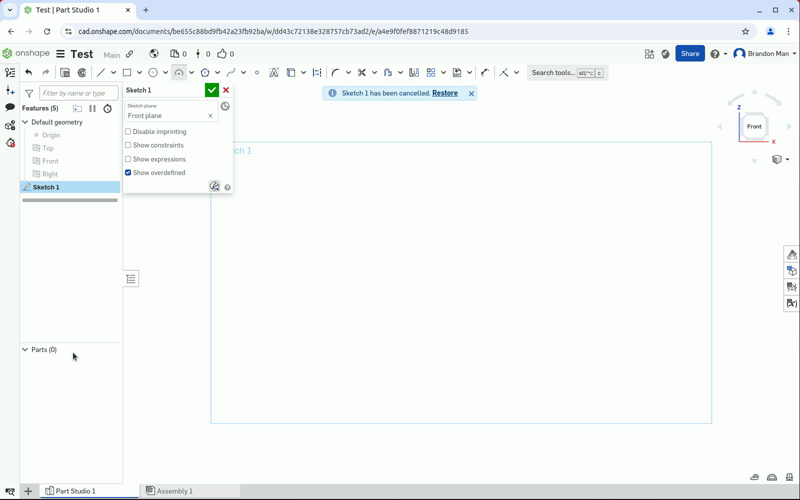
mouse_move(560, 195)
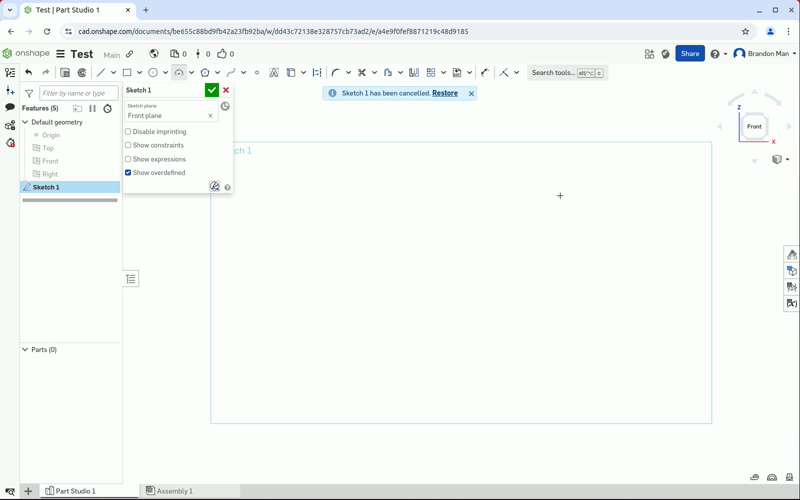
click(560, 195)
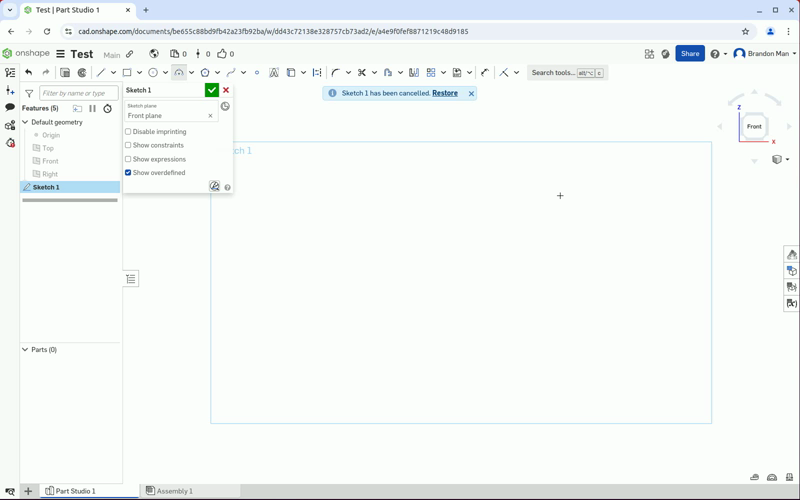
key_up(shift)
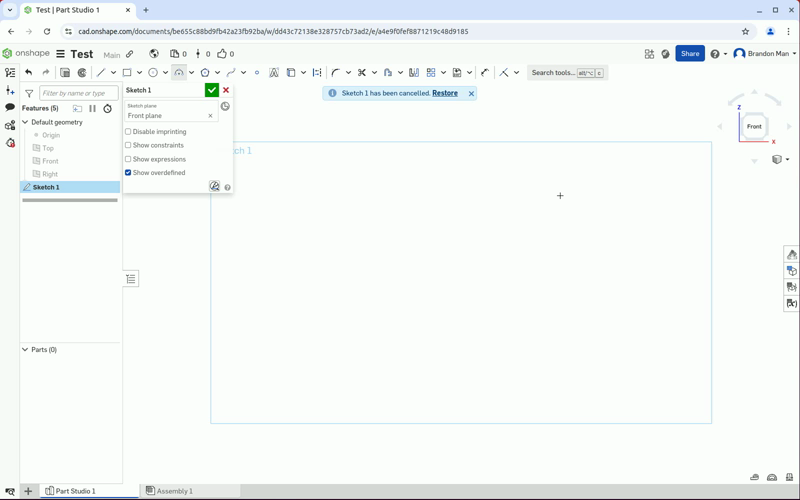
key_down(shift)
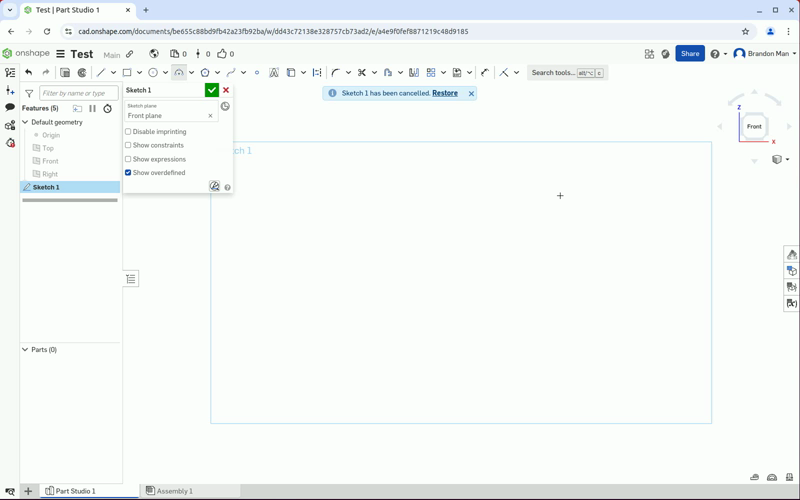
mouse_move(560, 169)
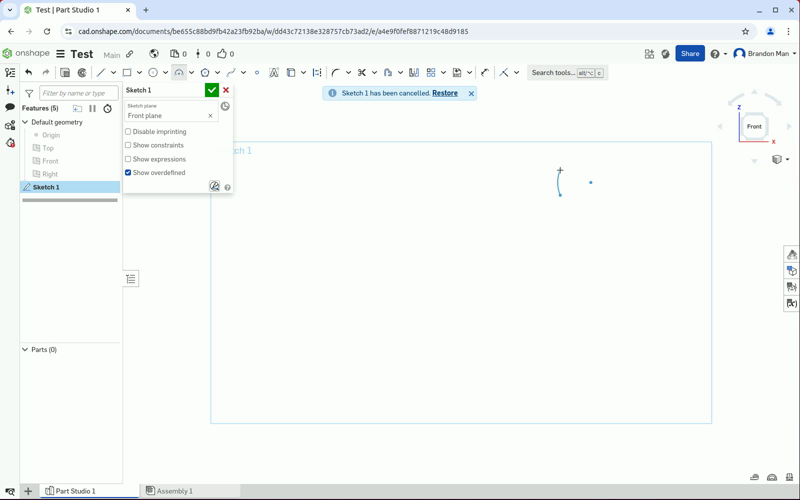
click(560, 169)
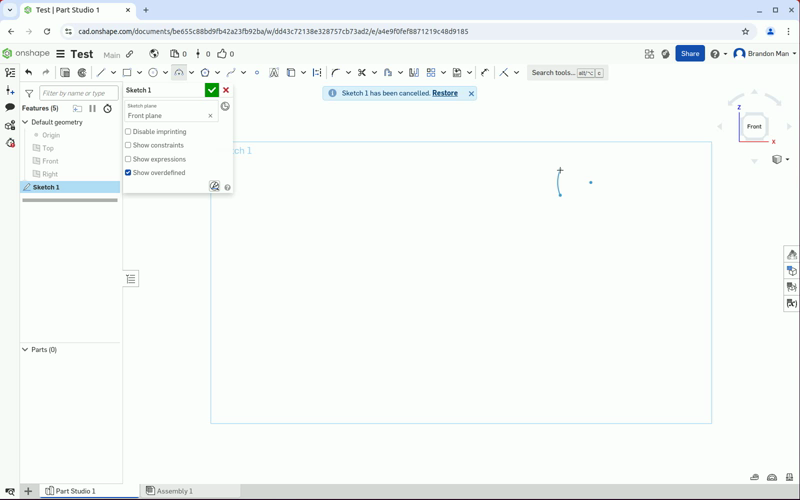
mouse_move(573, 182)
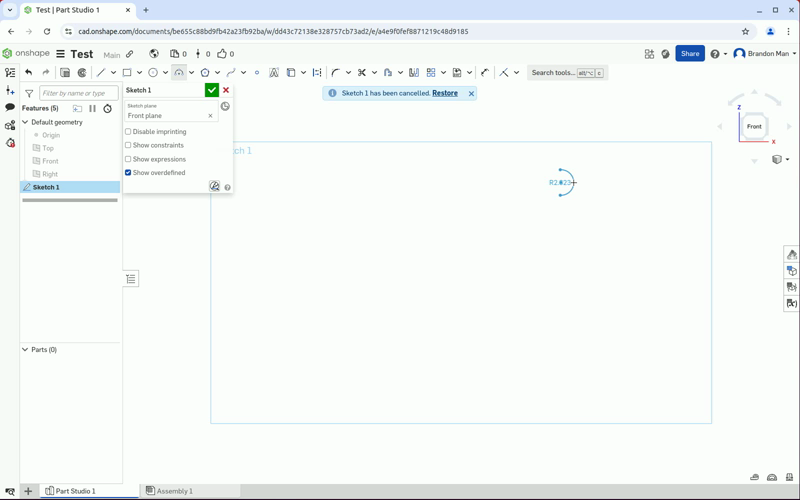
click(573, 182)
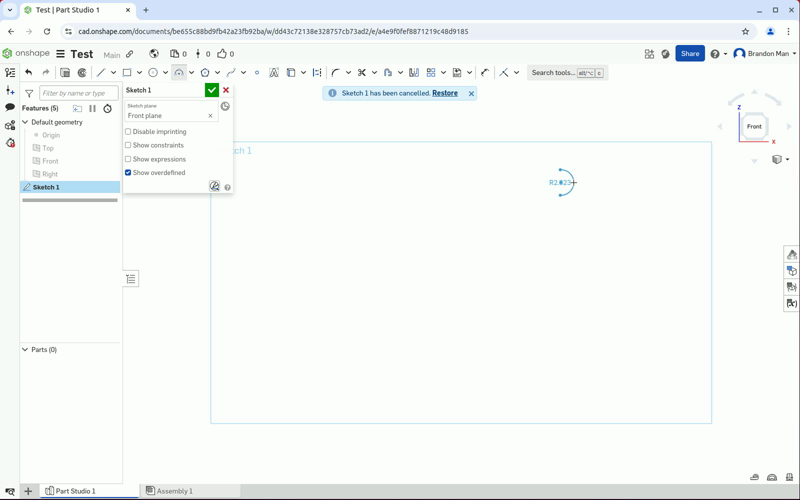
key_up(shift)
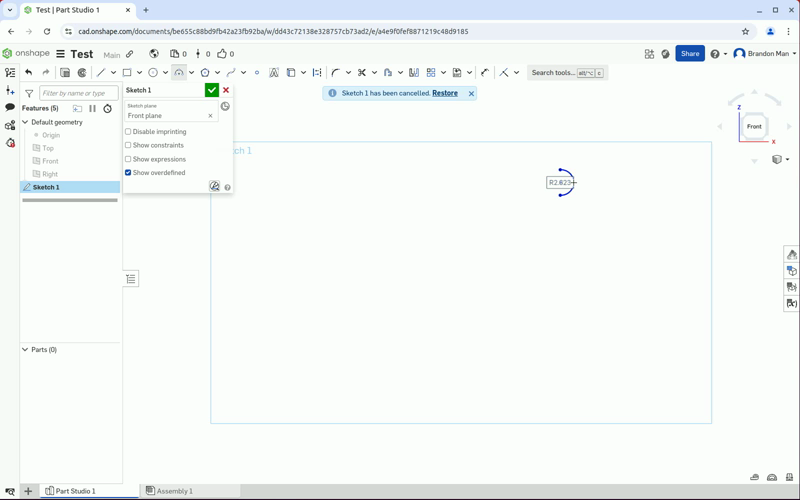
mouse_move(560, 169)
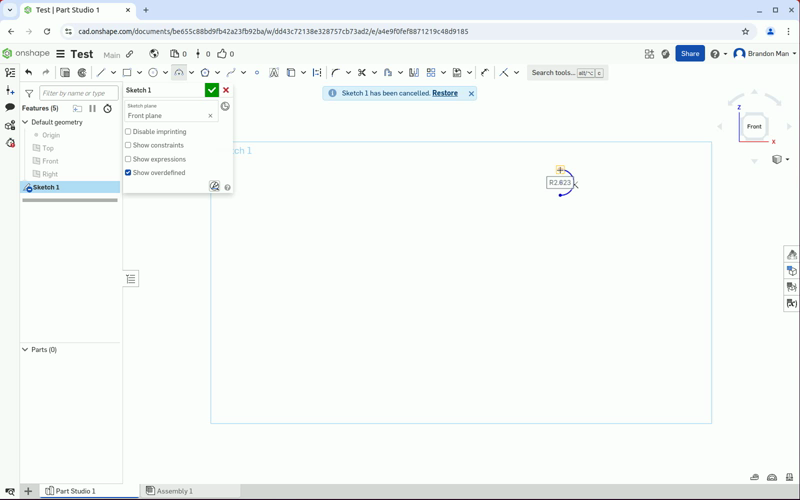
click(560, 169)
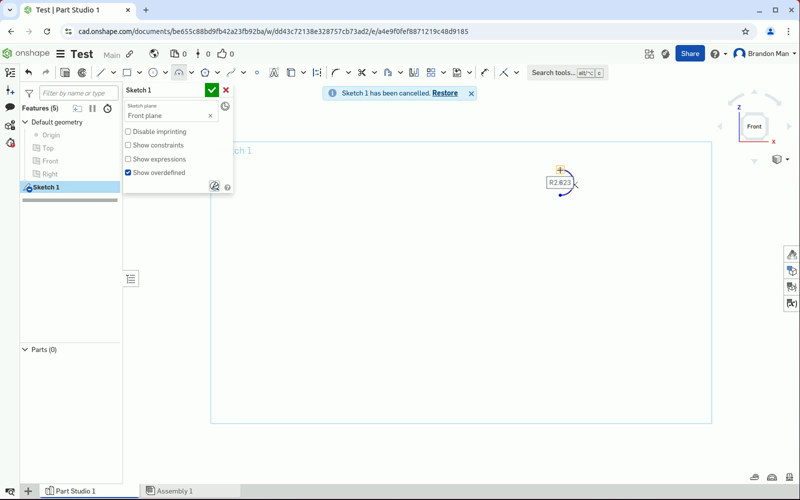
mouse_move(560, 195)
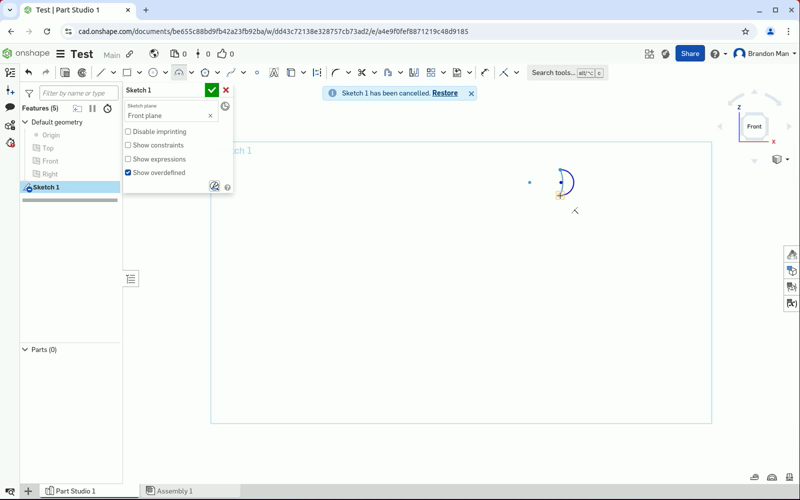
click(560, 195)
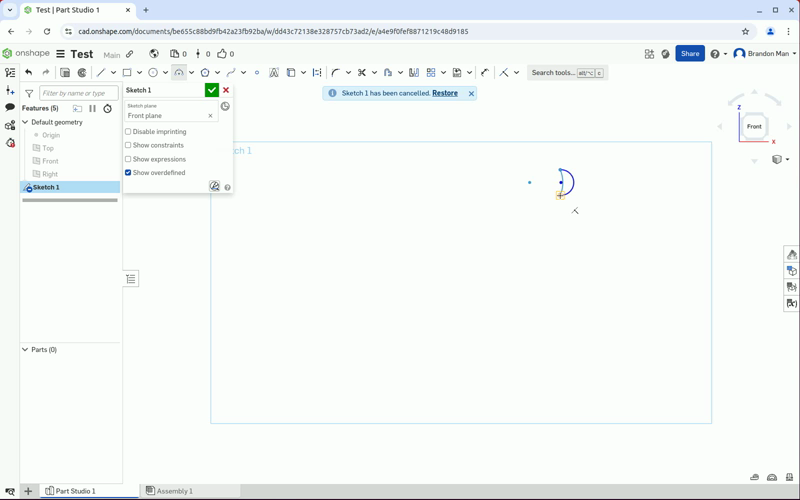
key_down(shift)
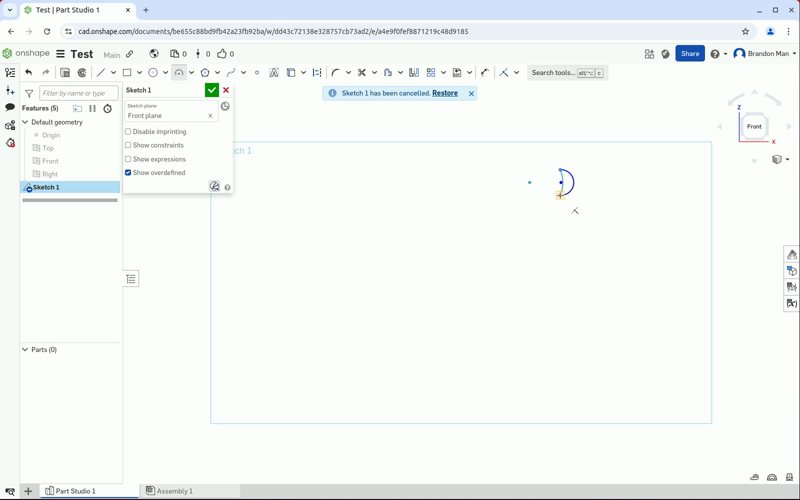
mouse_move(572, 182)
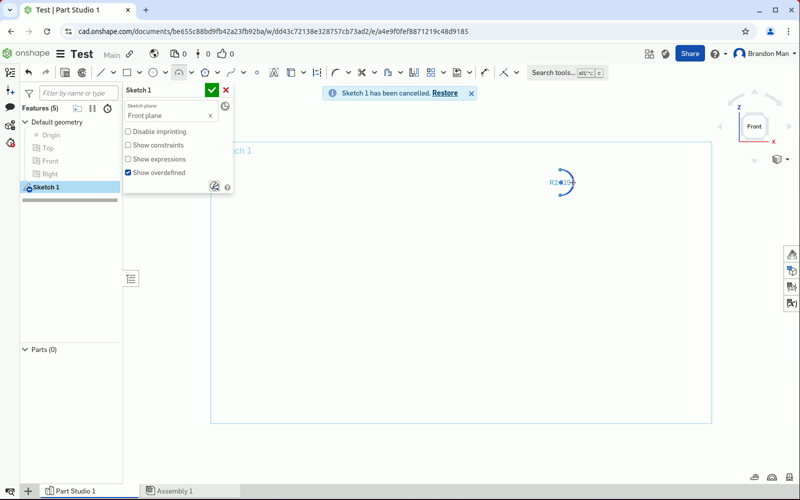
scroll(6)
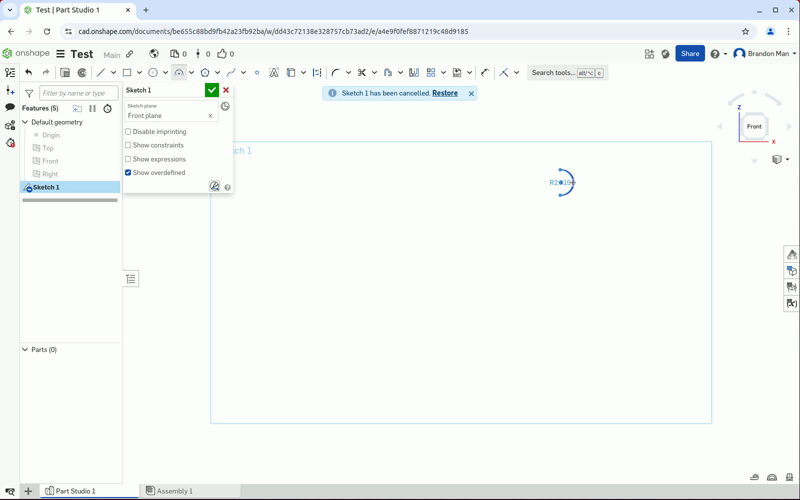
scroll(6)
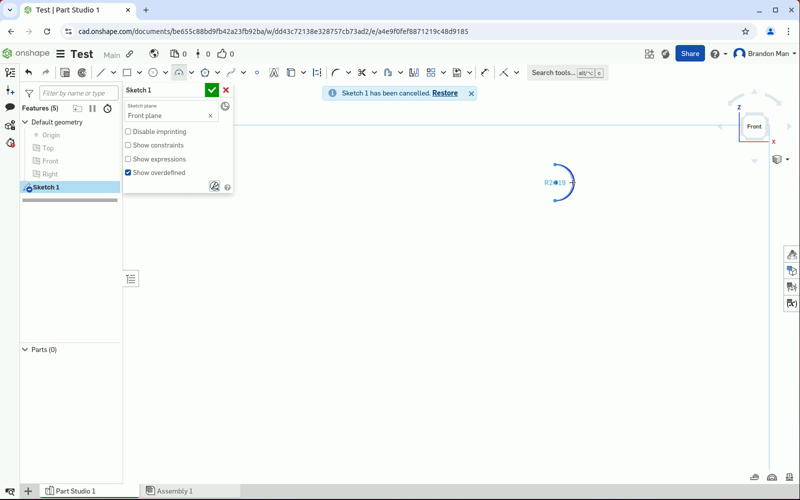
scroll(6)
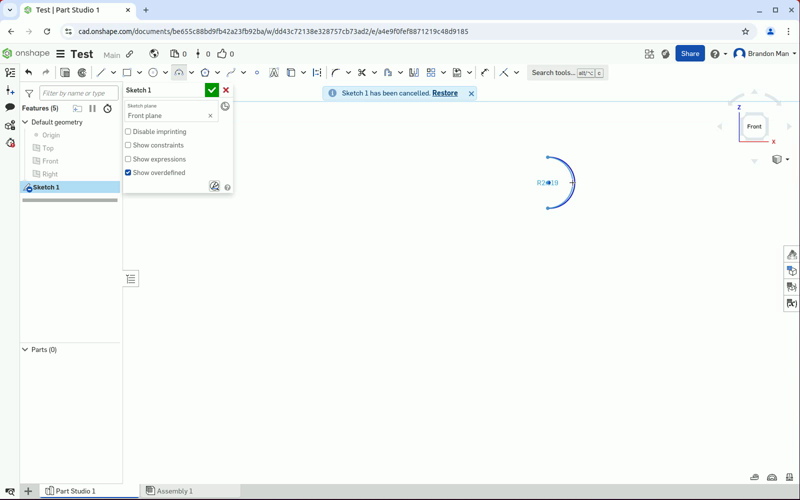
scroll(6)
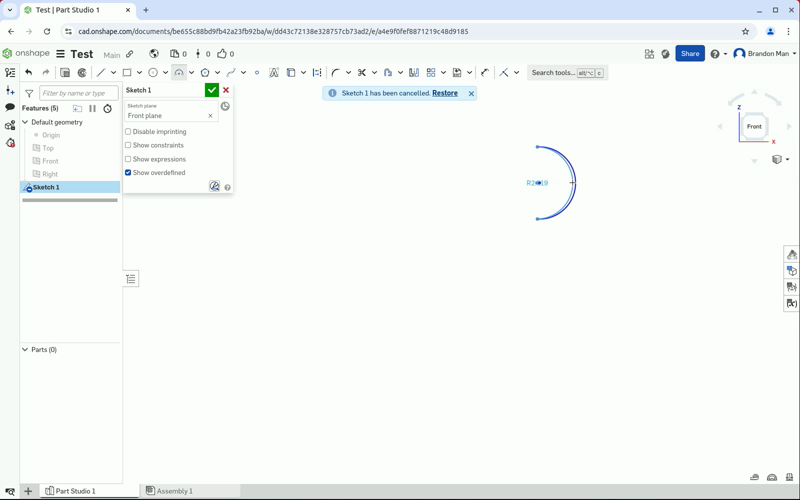
scroll(6)
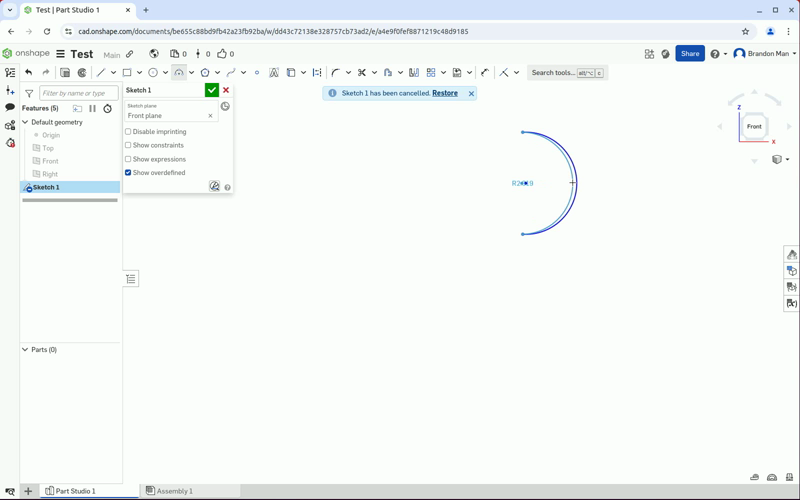
scroll(6)
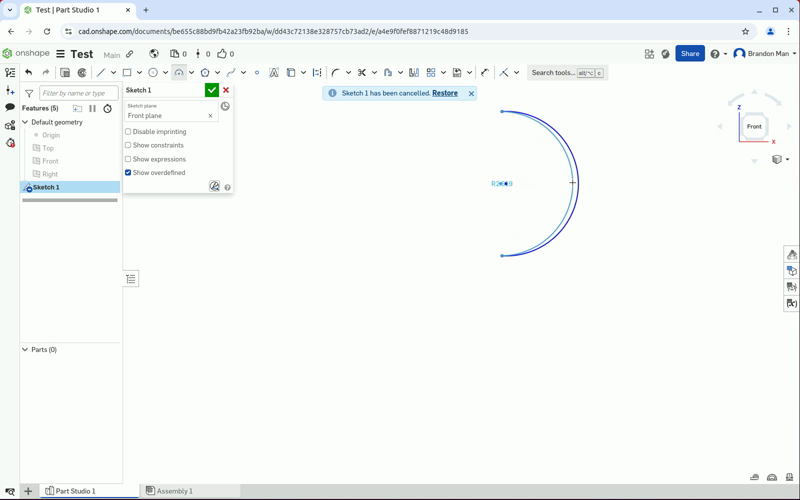
scroll(6)
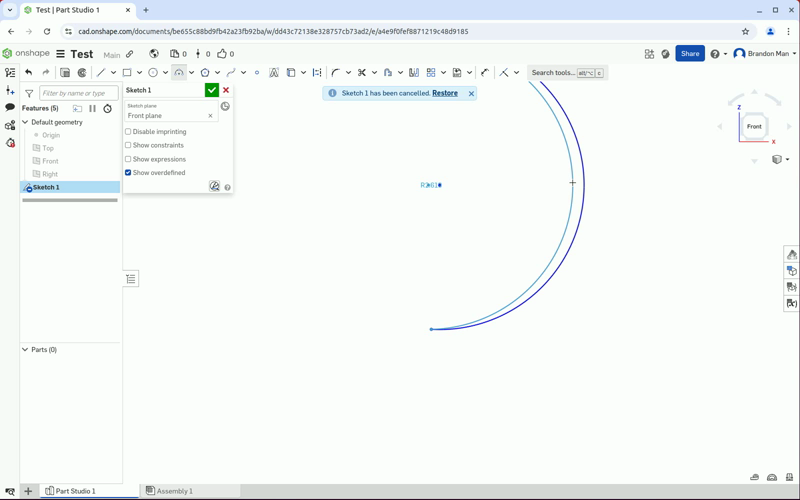
click(572, 182)
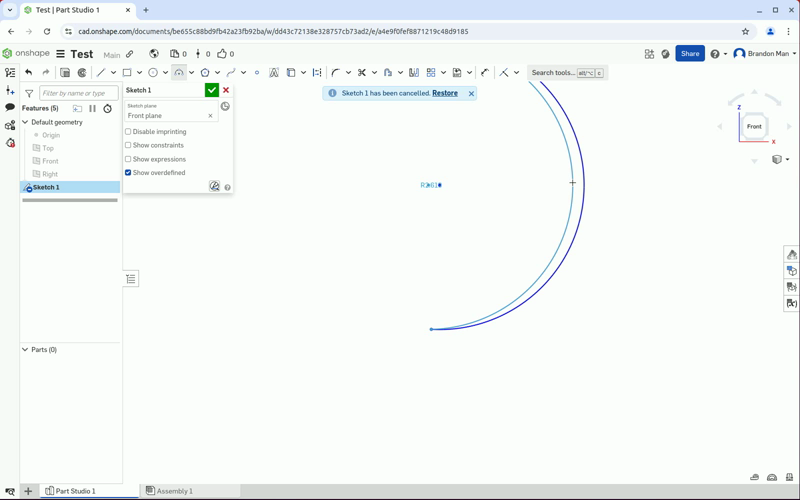
scroll(-6)
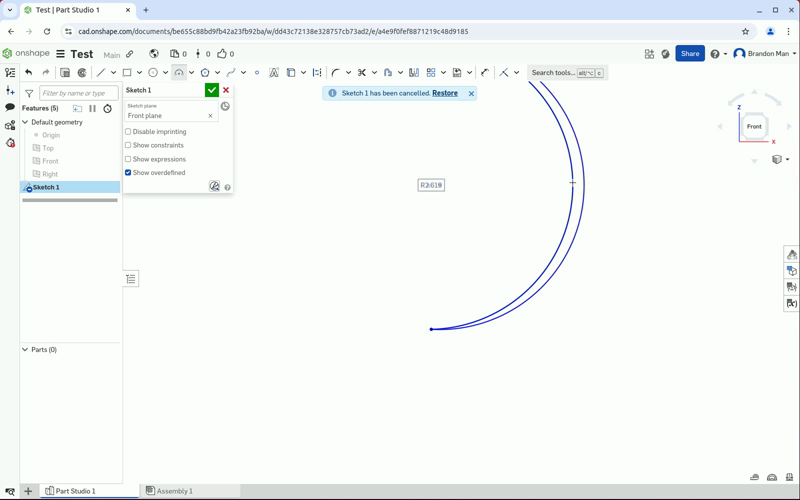
scroll(-6)
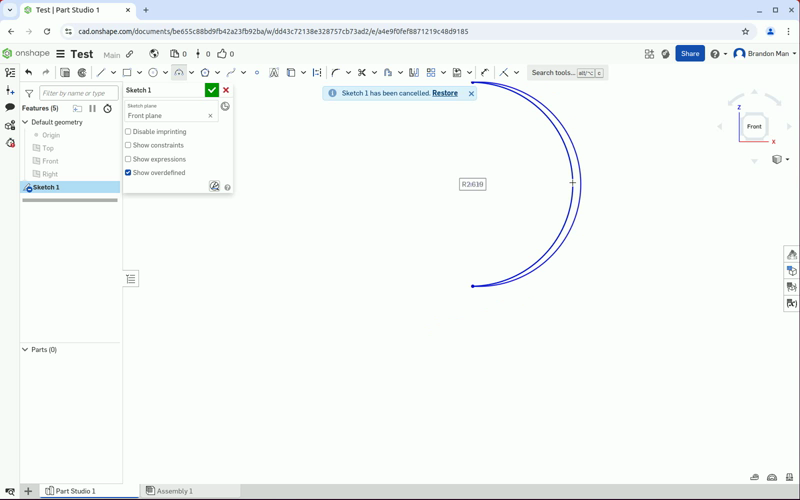
scroll(-6)
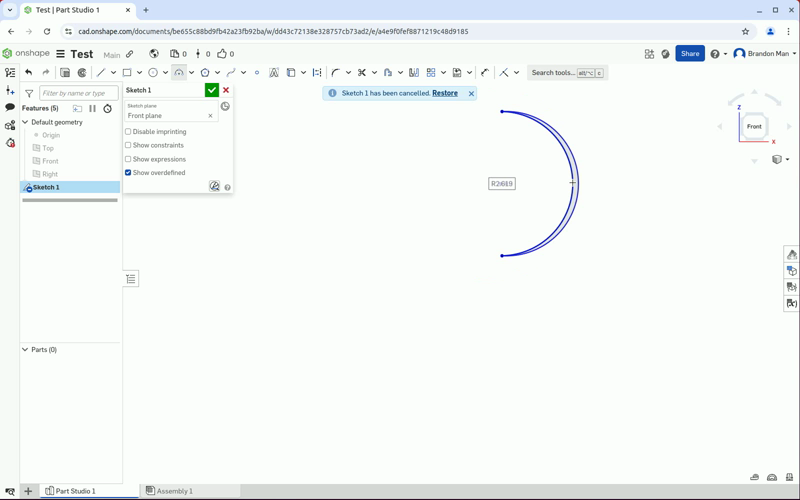
scroll(-6)
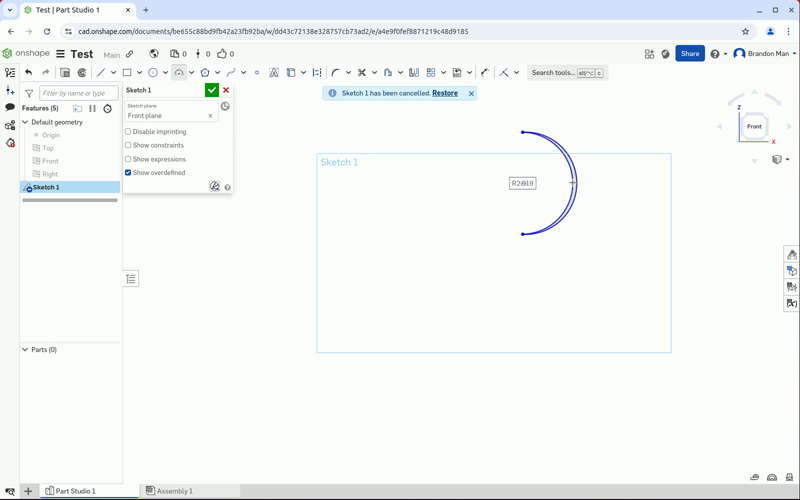
scroll(-6)
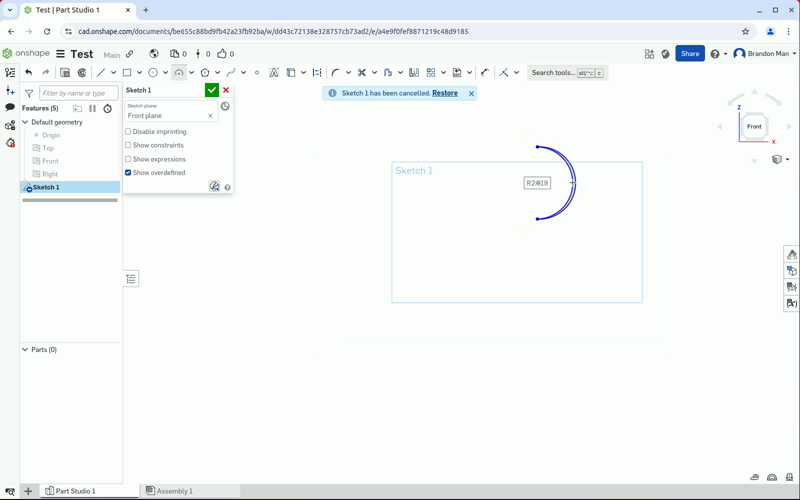
scroll(-6)
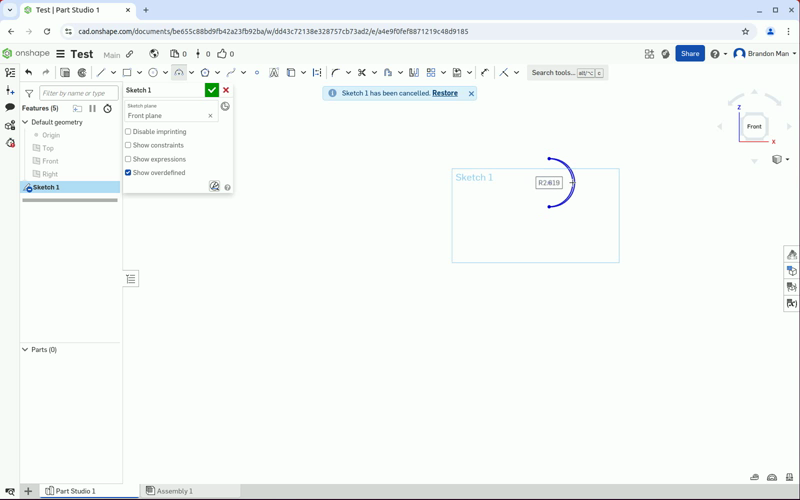
scroll(-6)
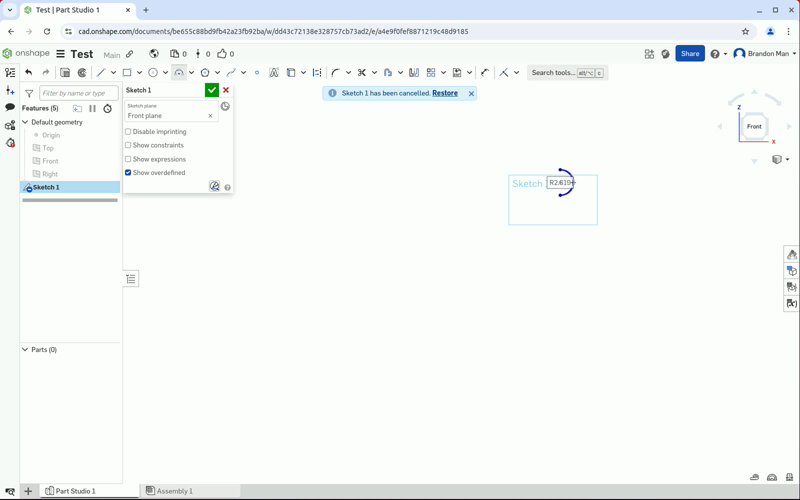
key_up(shift)
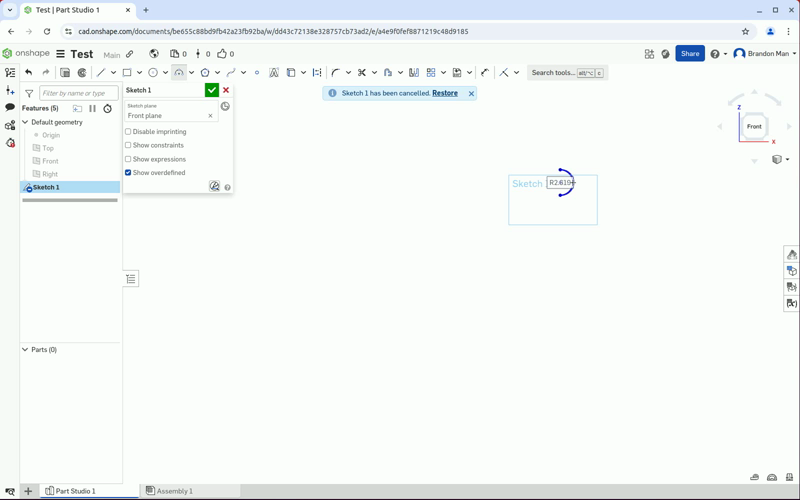
key(esc)
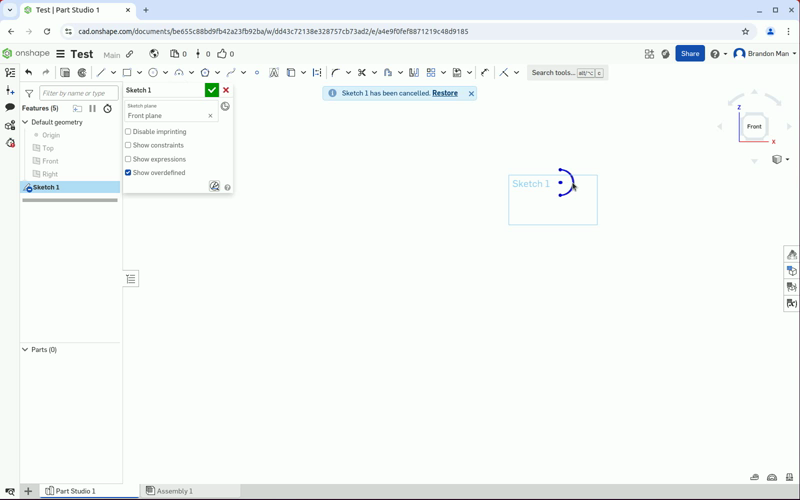
mouse_move(572, 184)
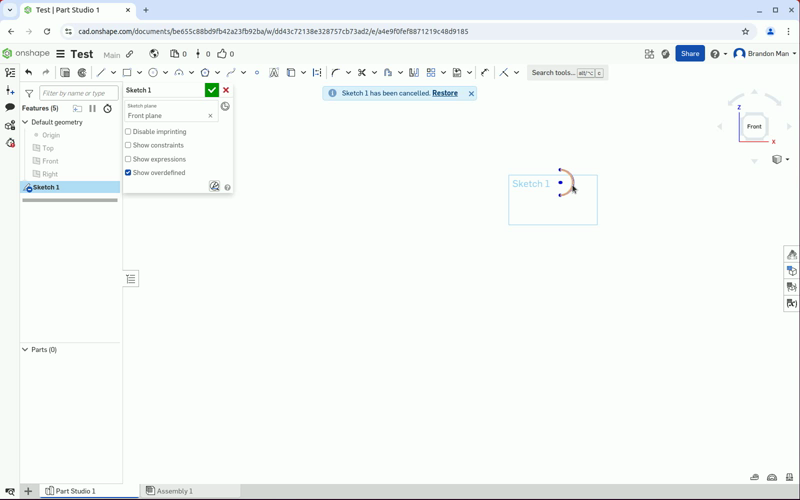
scroll(6)
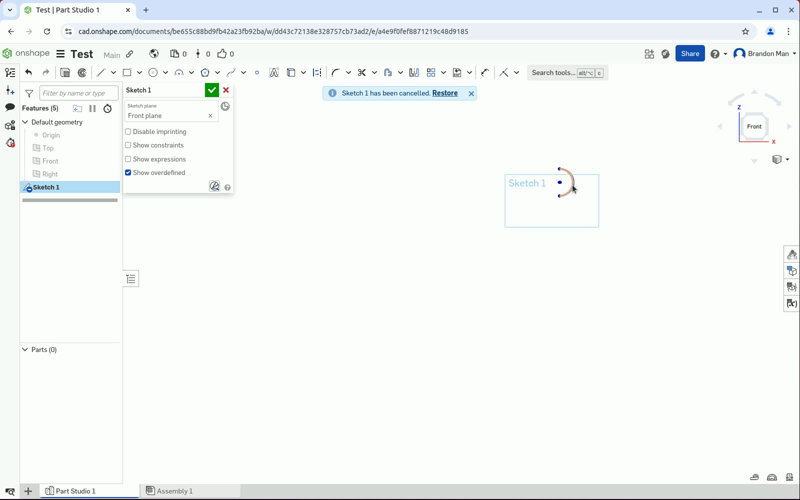
scroll(6)
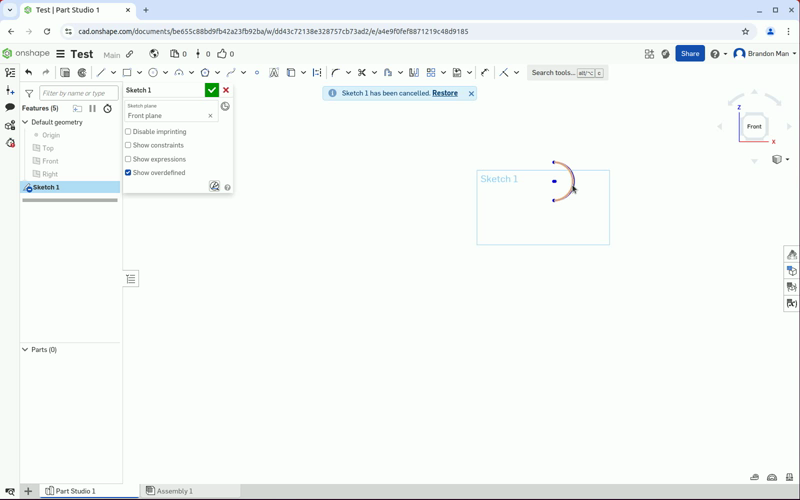
scroll(6)
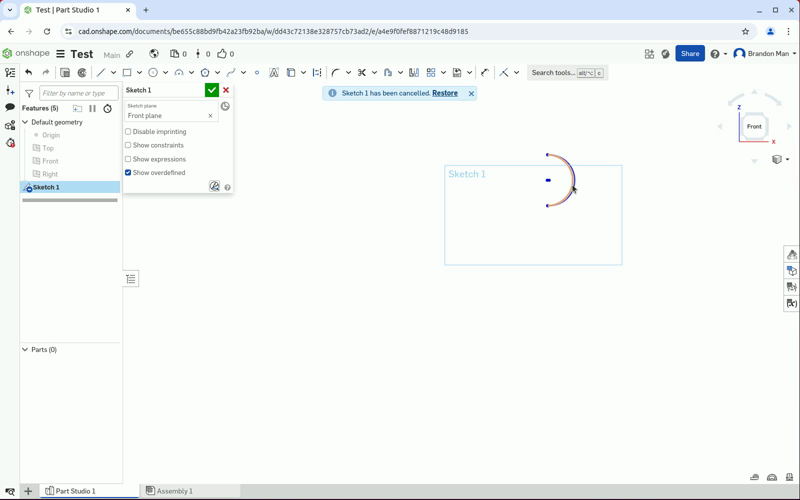
scroll(6)
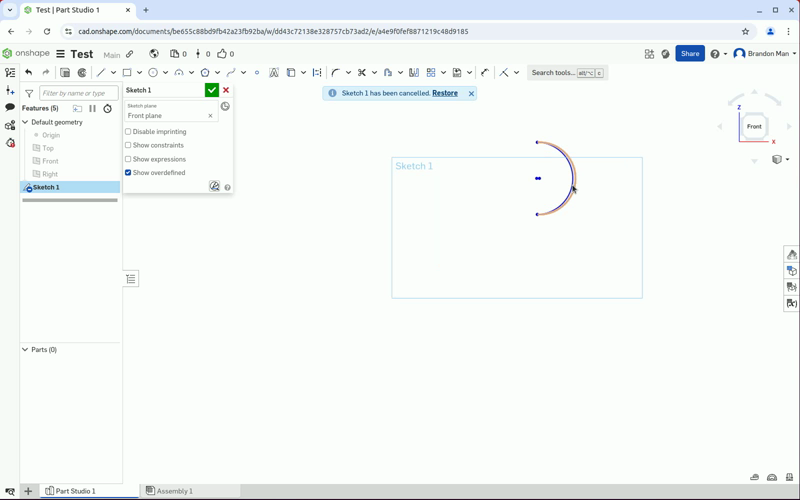
scroll(6)
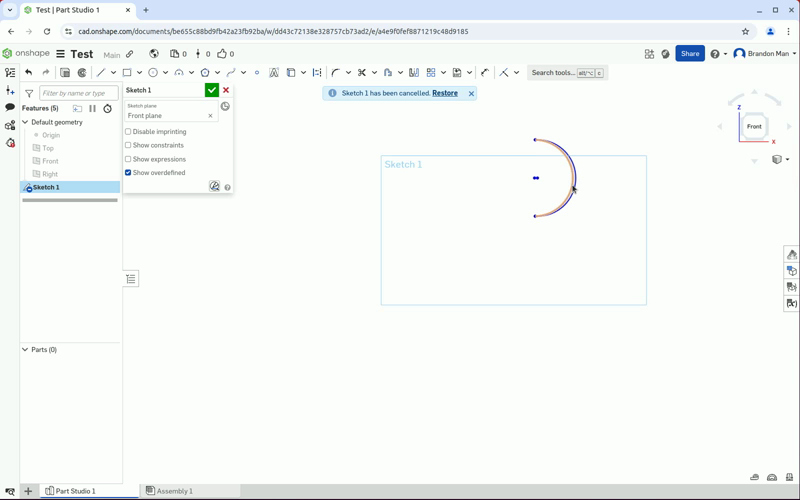
scroll(6)
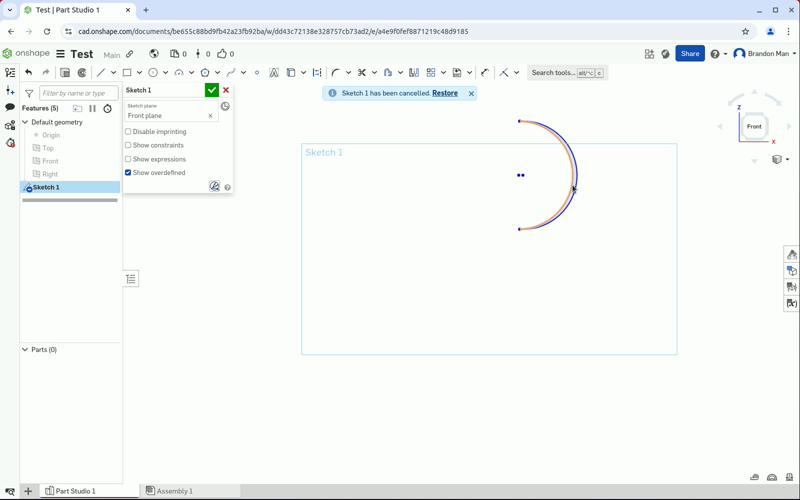
scroll(6)
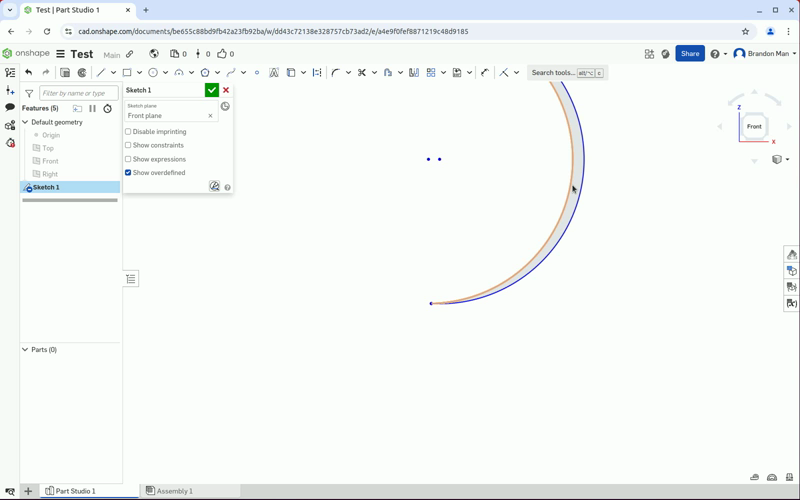
click(572, 184)
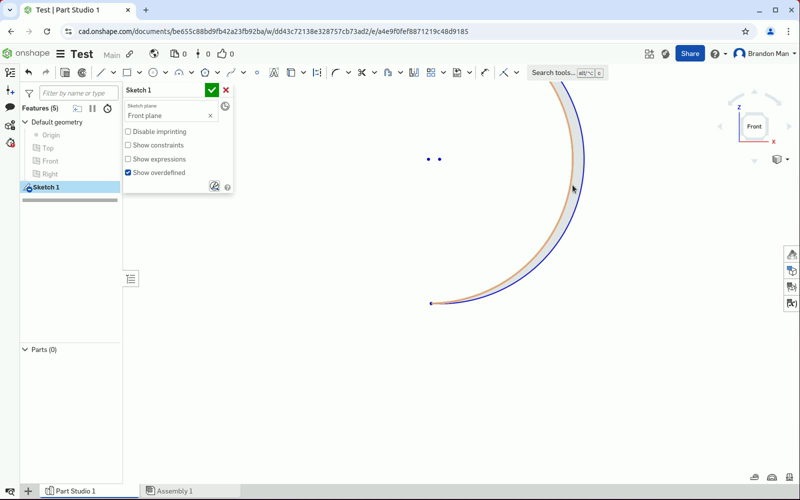
scroll(-6)
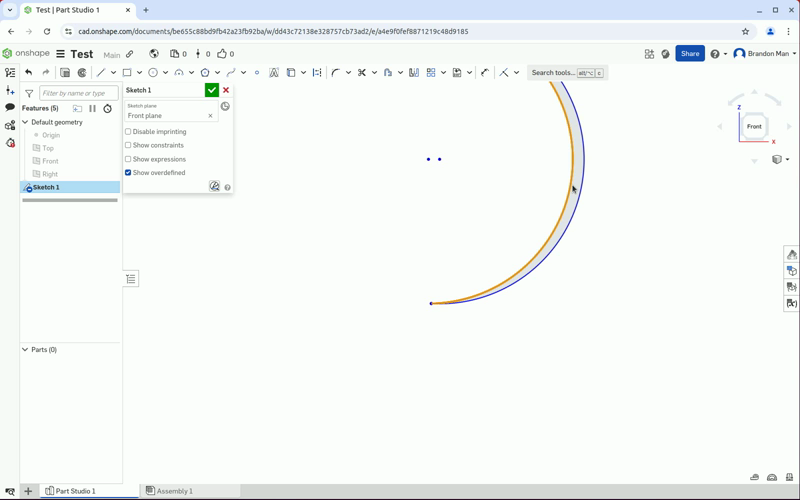
scroll(-6)
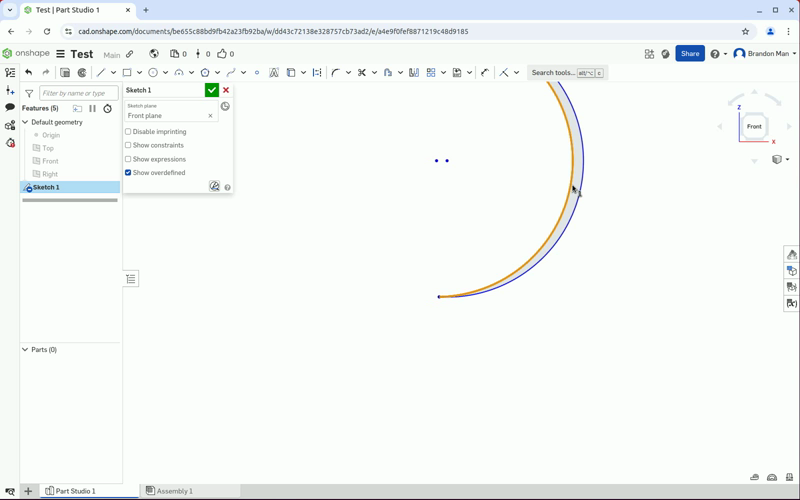
scroll(-6)
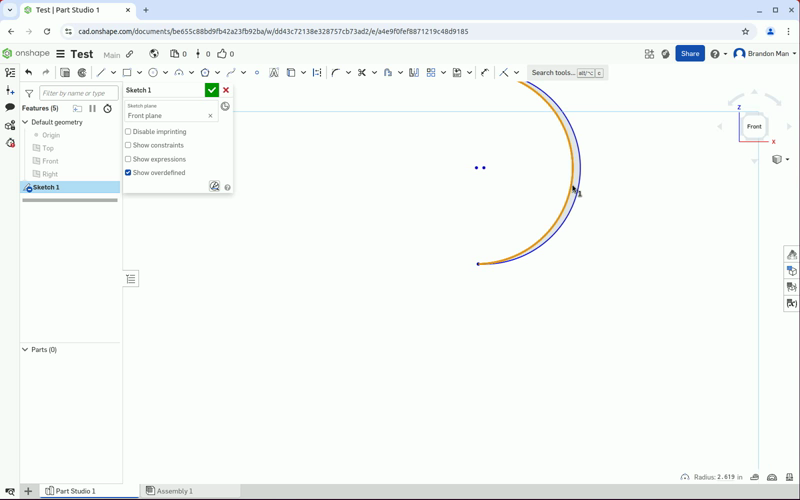
scroll(-6)
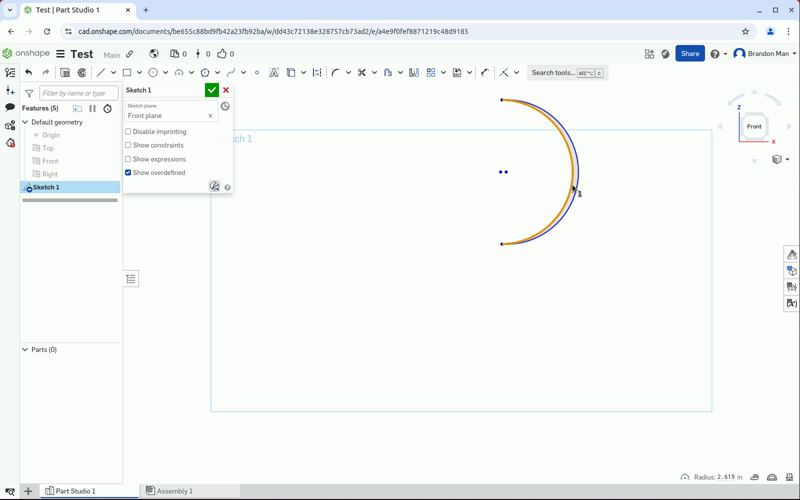
scroll(-6)
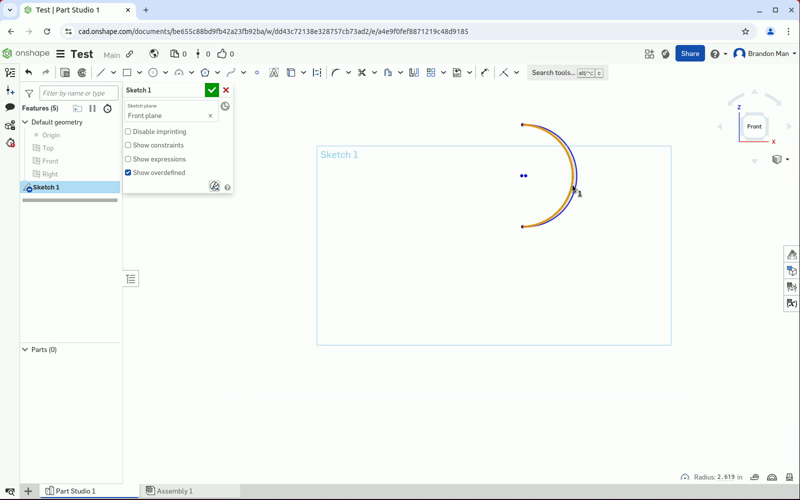
scroll(-6)
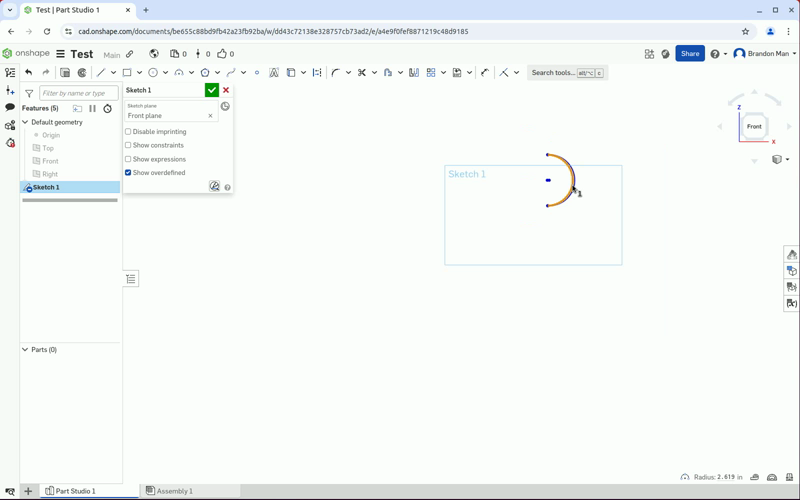
scroll(-6)
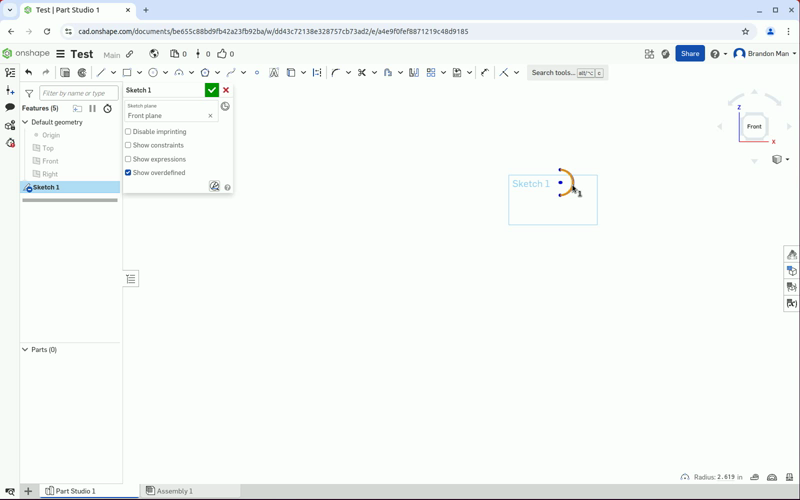
mouse_move(73, 352)
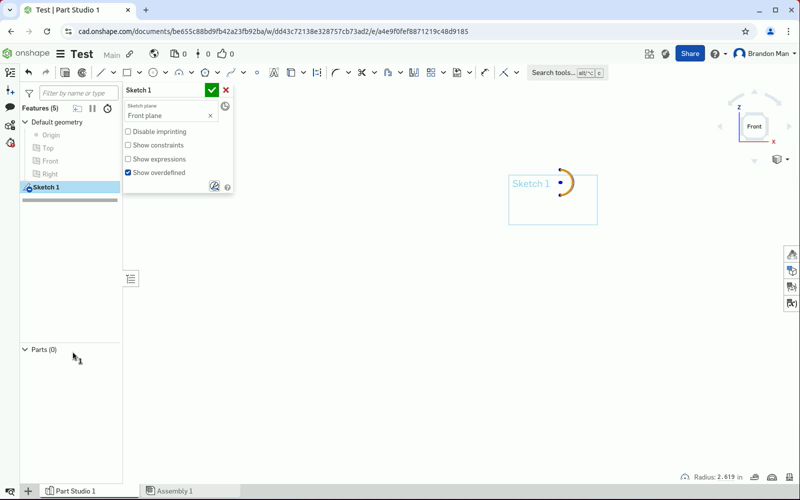
key(shift+y)
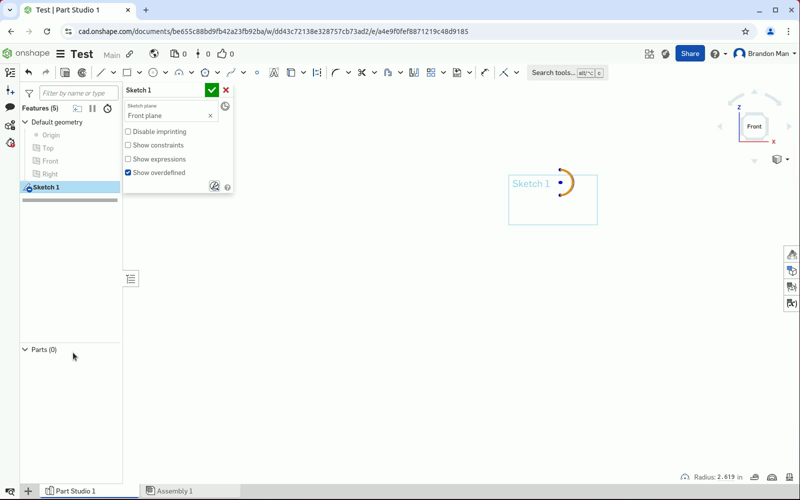
key(shift+e)
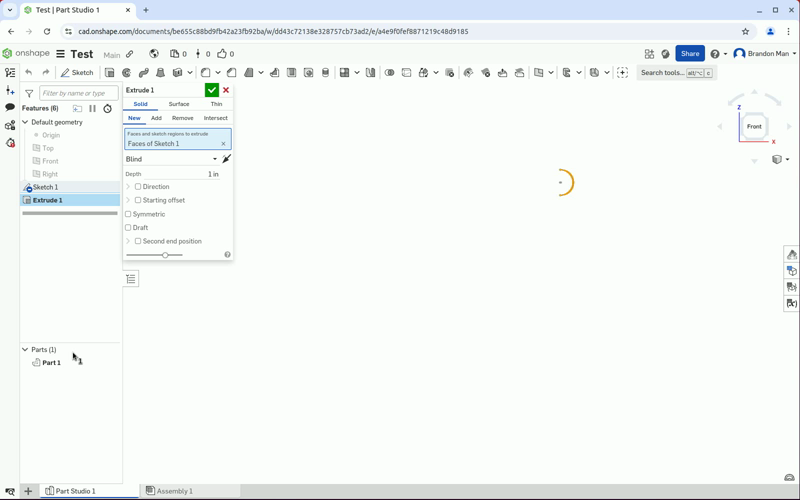
mouse_move(143, 106)
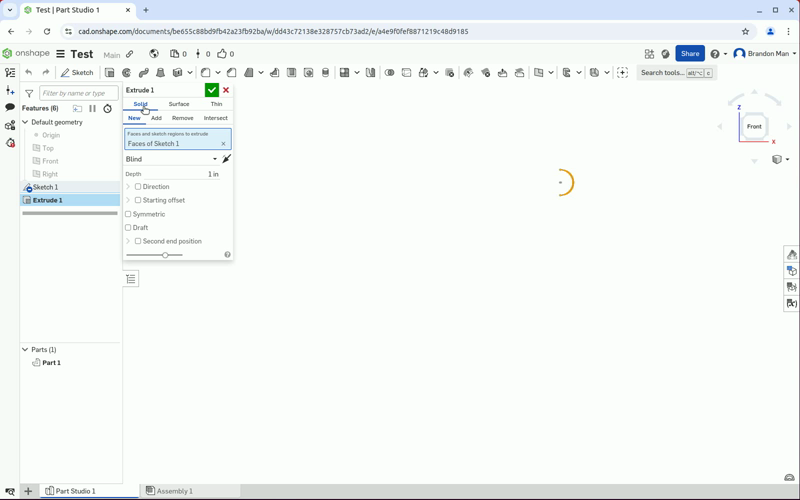
click(143, 106)
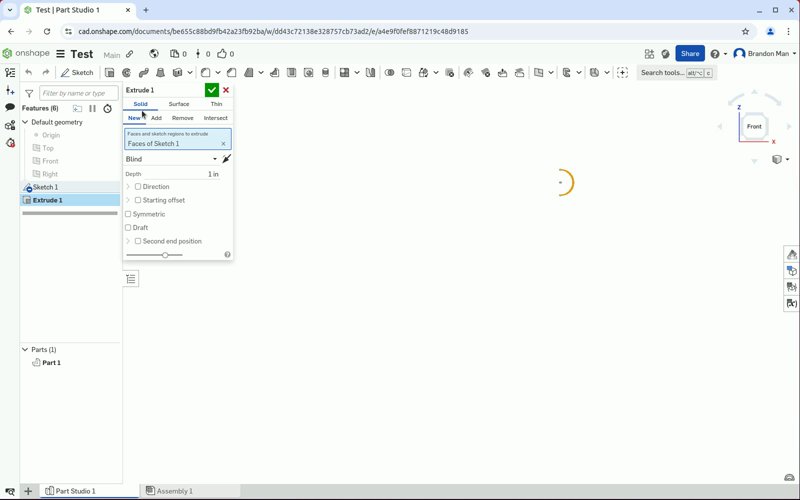
mouse_move(137, 120)
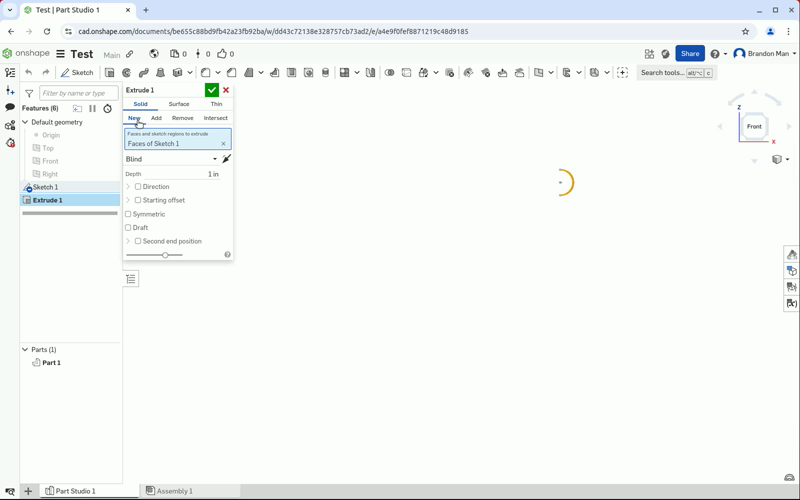
click(137, 120)
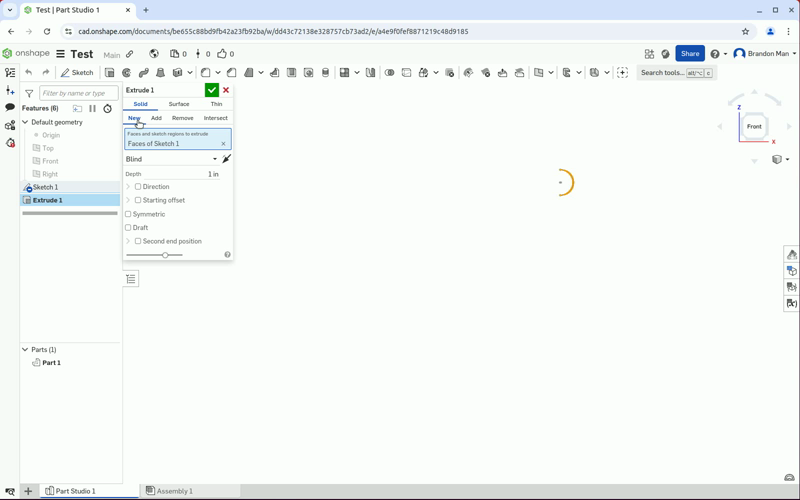
key(tab, 4)
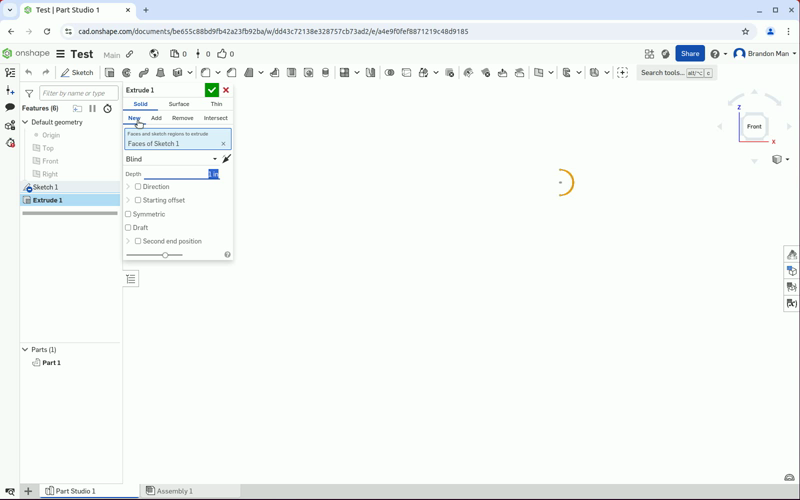
text(5.055)
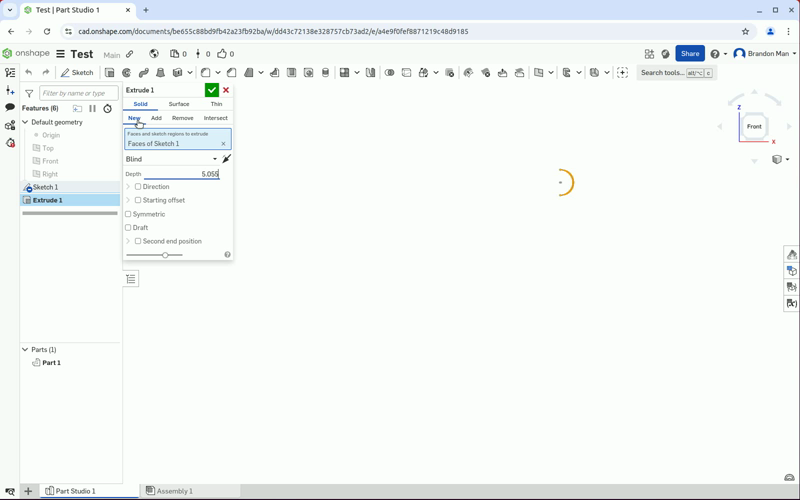
key(enter)
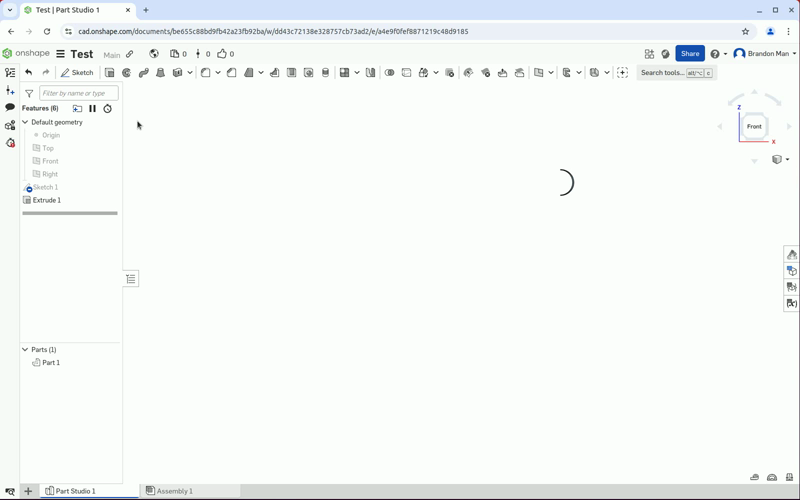
key(shift+h)
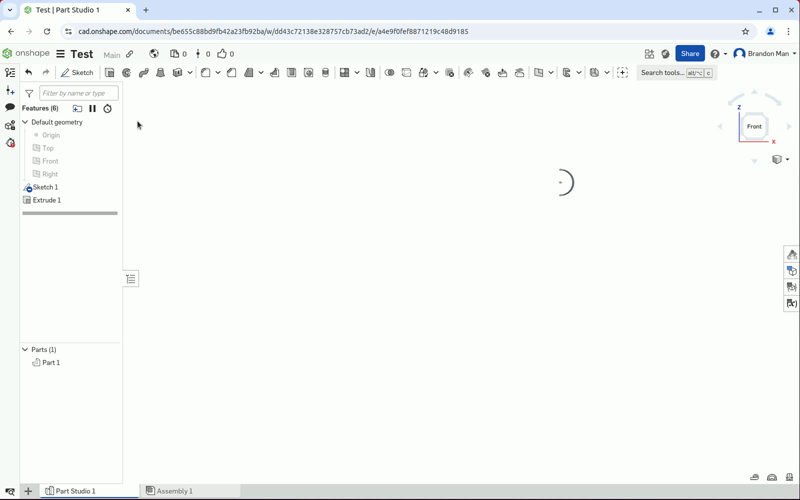
key(shift+h)
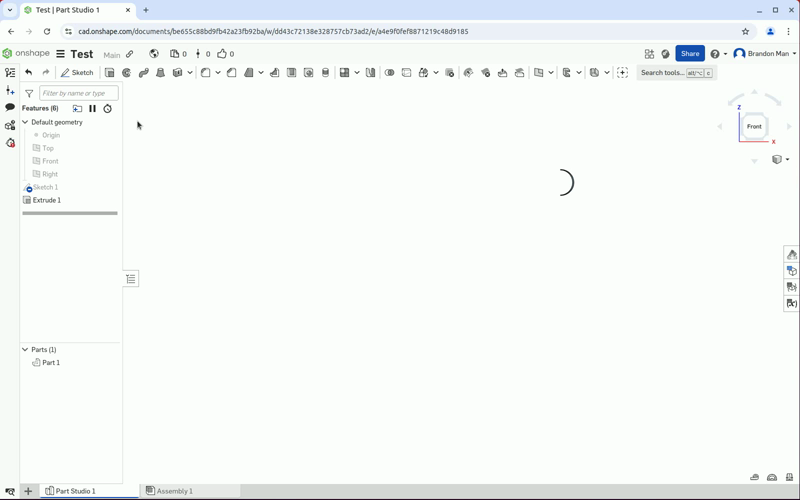
mouse_move(73, 189)
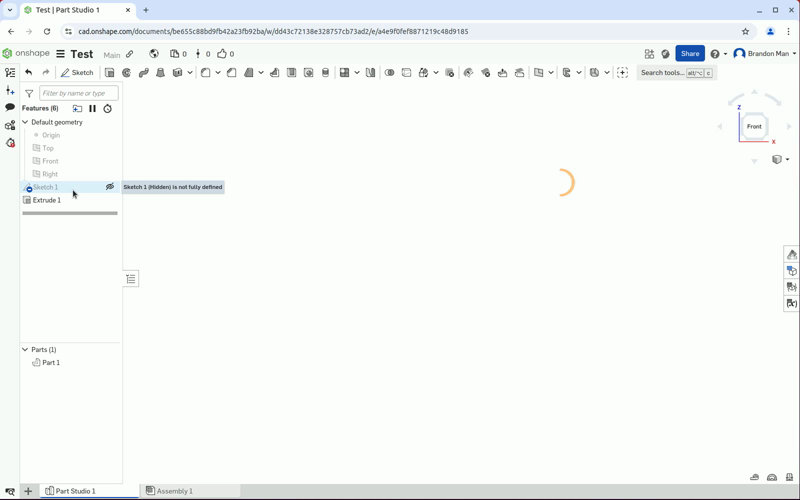
click(73, 189)
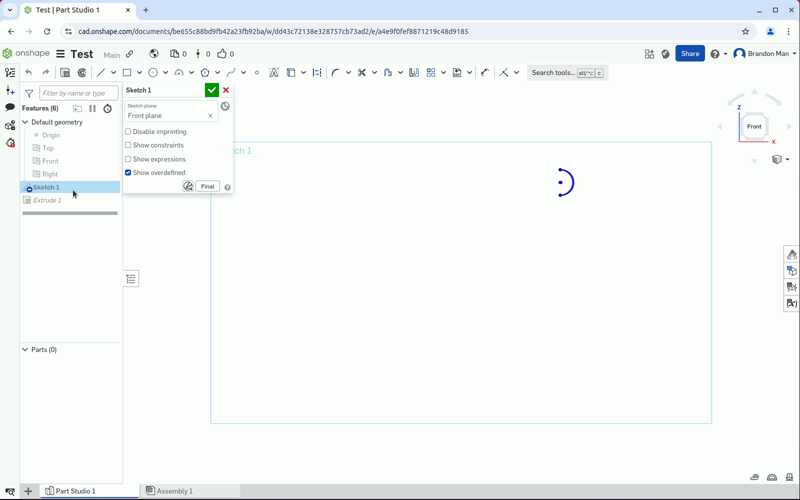
mouse_move(229, 92)
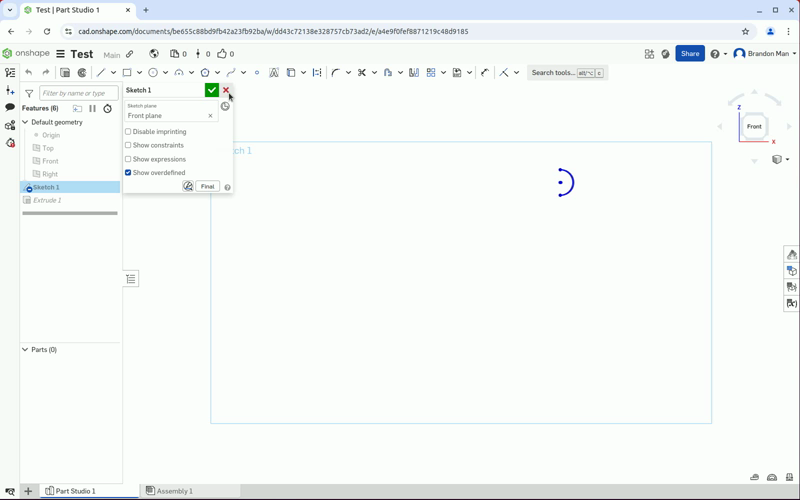
click(229, 92)
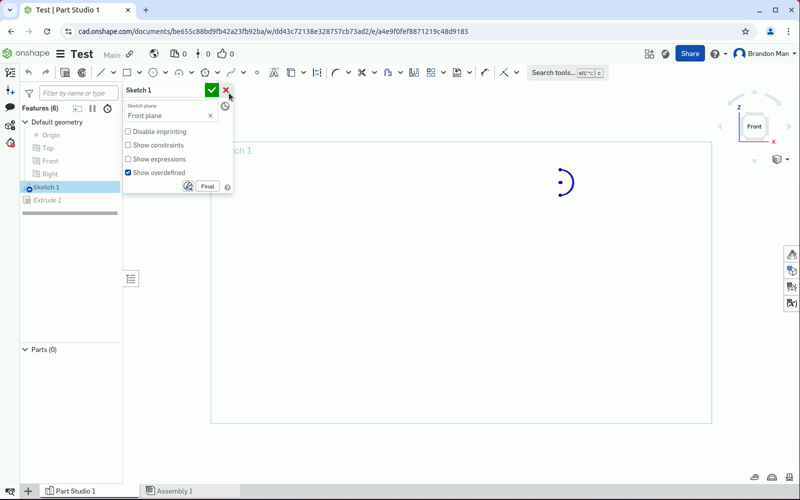
key(shift+s)
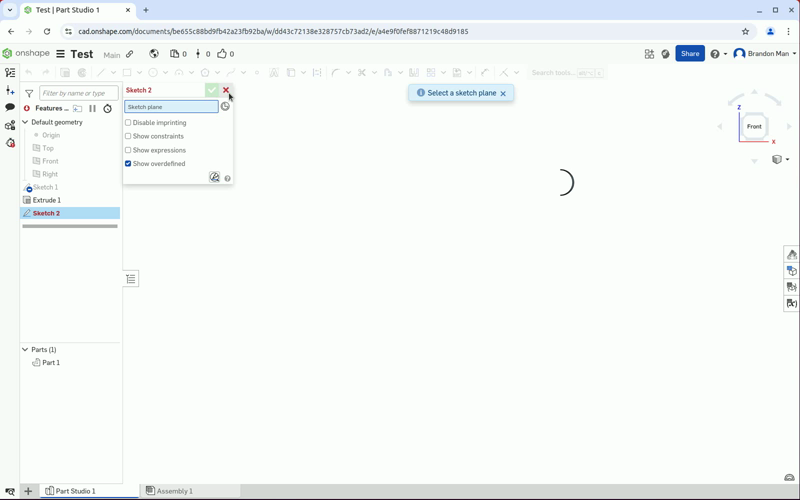
mouse_move(73, 163)
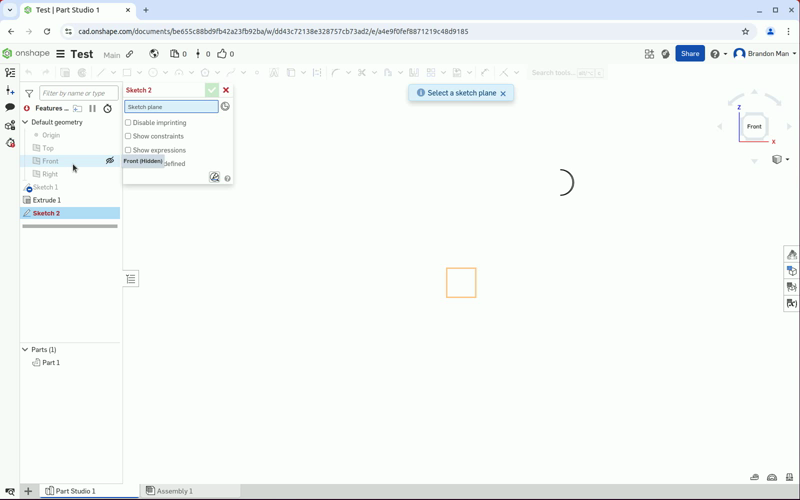
click(73, 163)
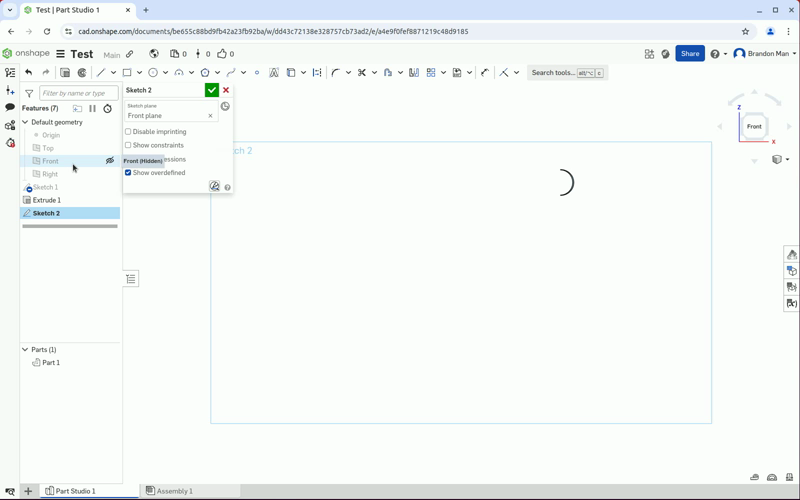
mouse_move(73, 352)
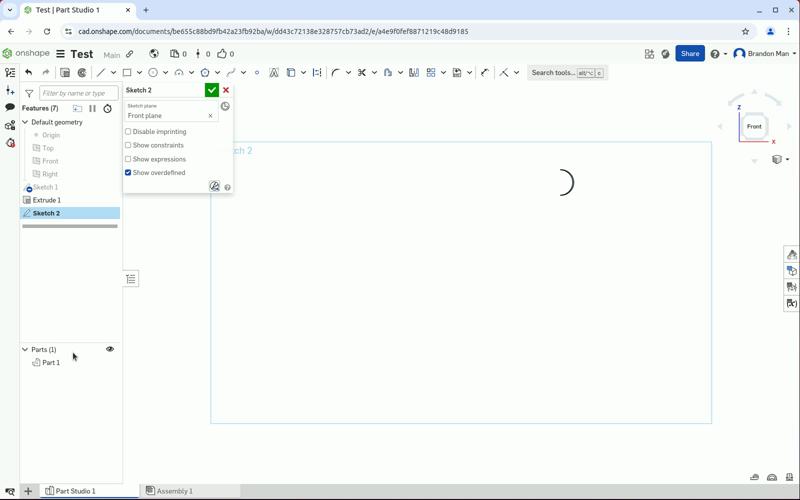
key(y)
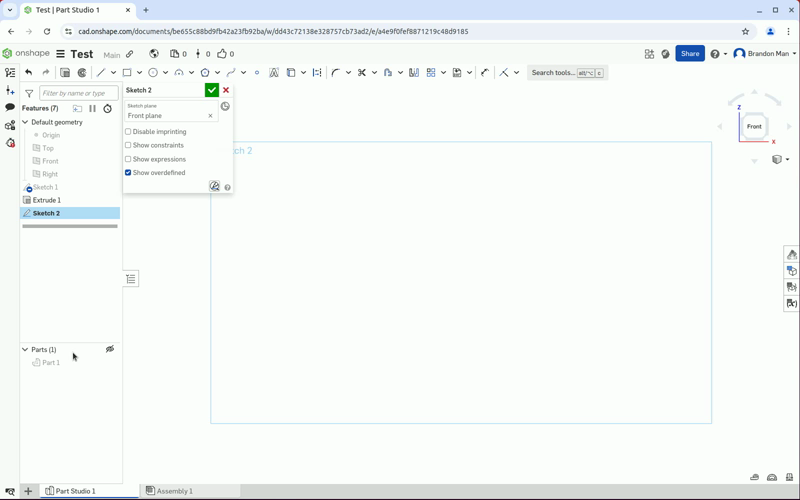
key(a)
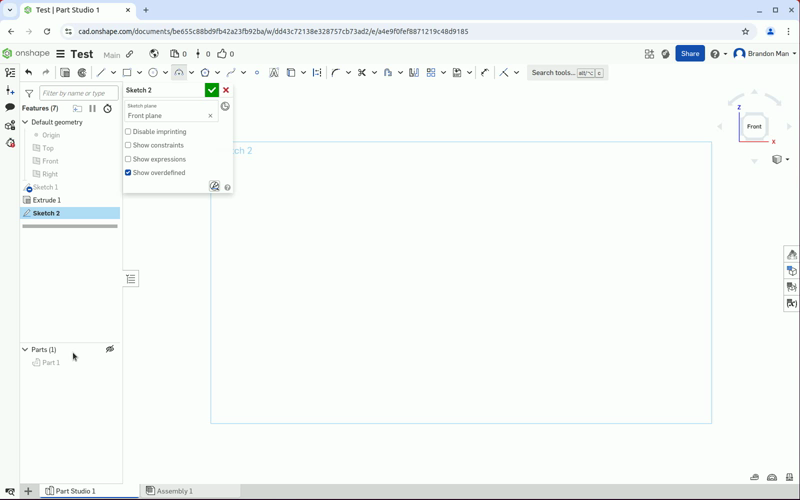
key_down(shift)
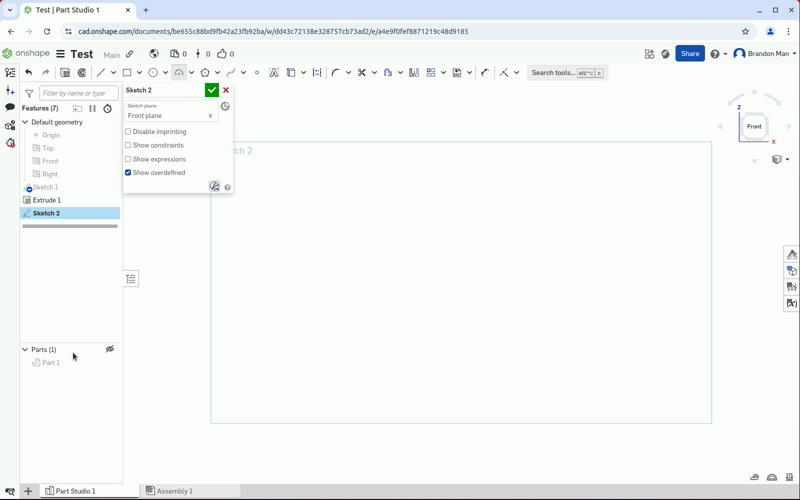
mouse_move(560, 195)
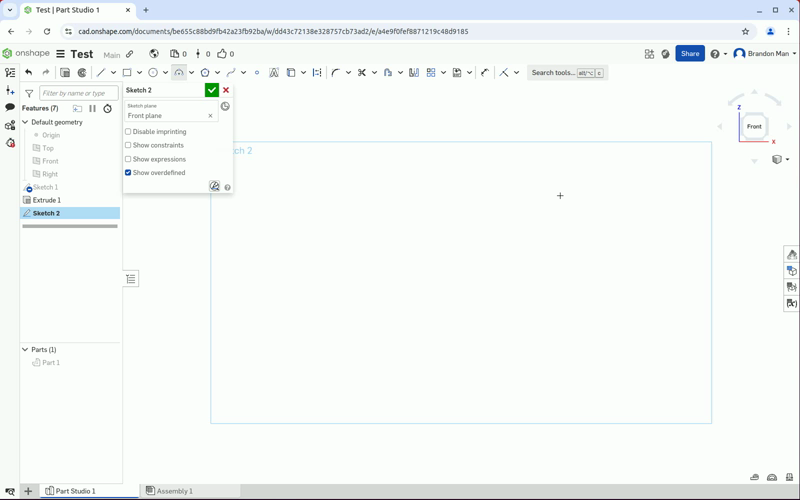
click(560, 195)
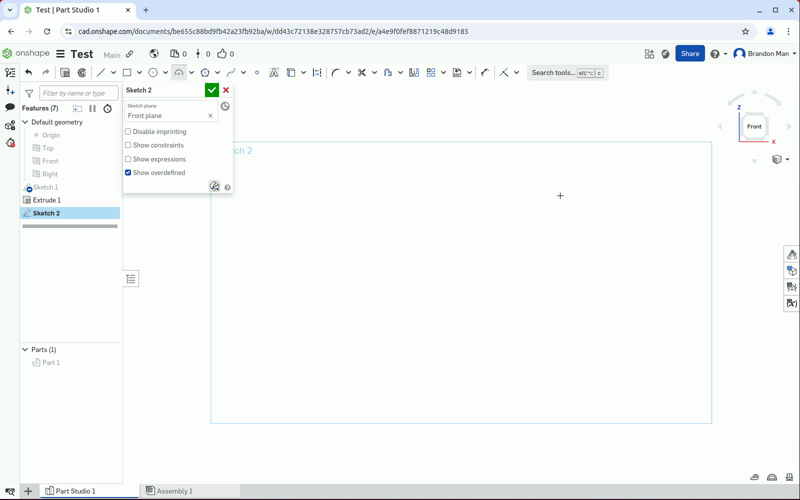
key_up(shift)
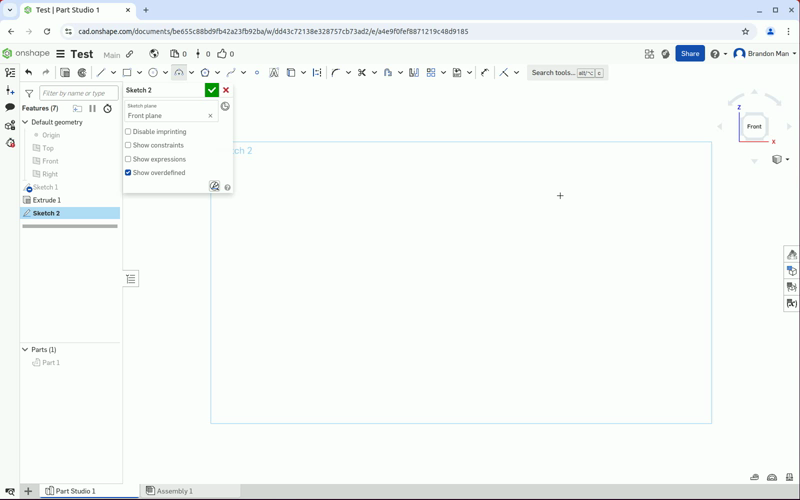
key_down(shift)
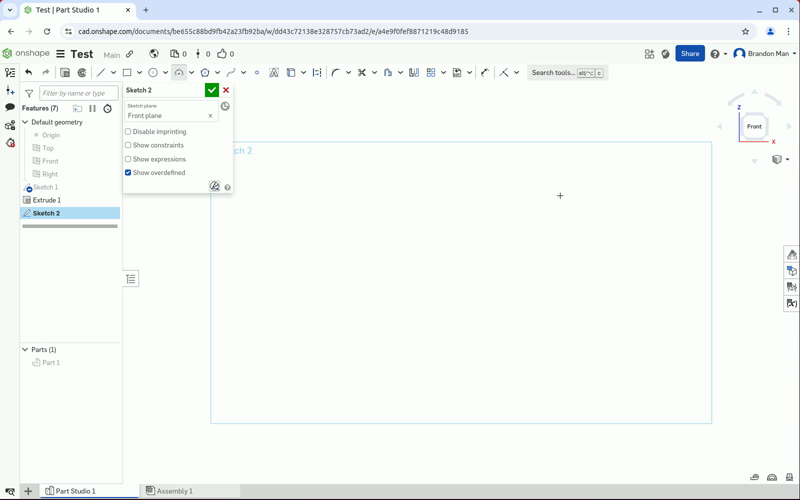
mouse_move(560, 169)
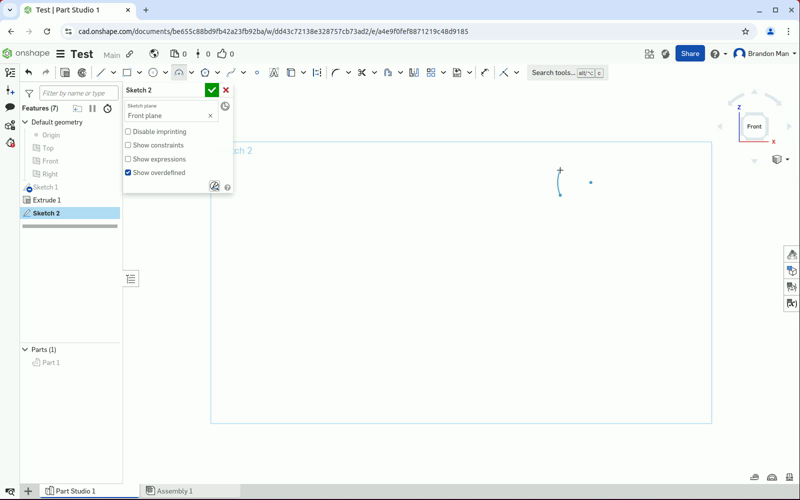
click(560, 169)
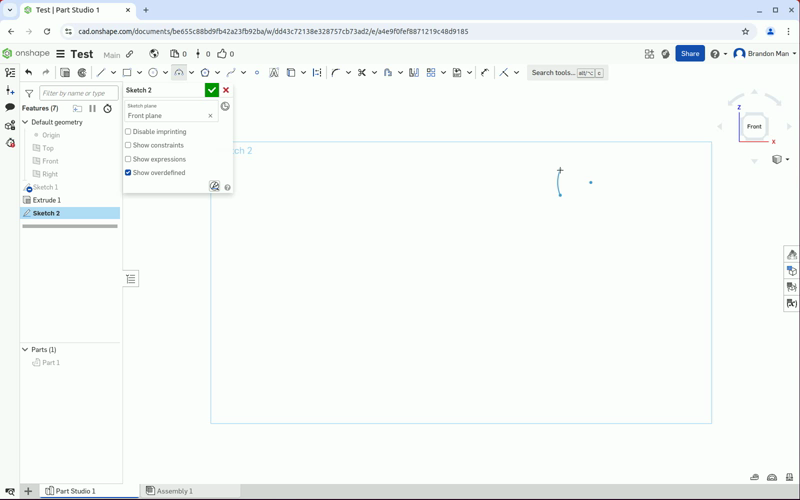
mouse_move(548, 182)
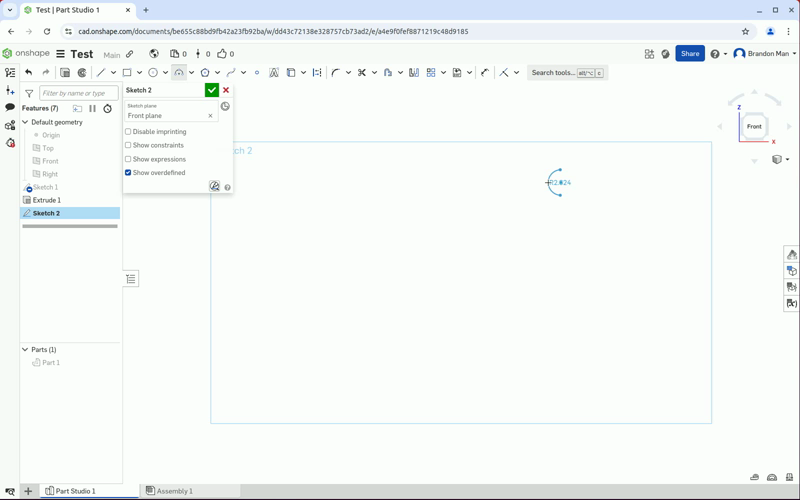
click(548, 182)
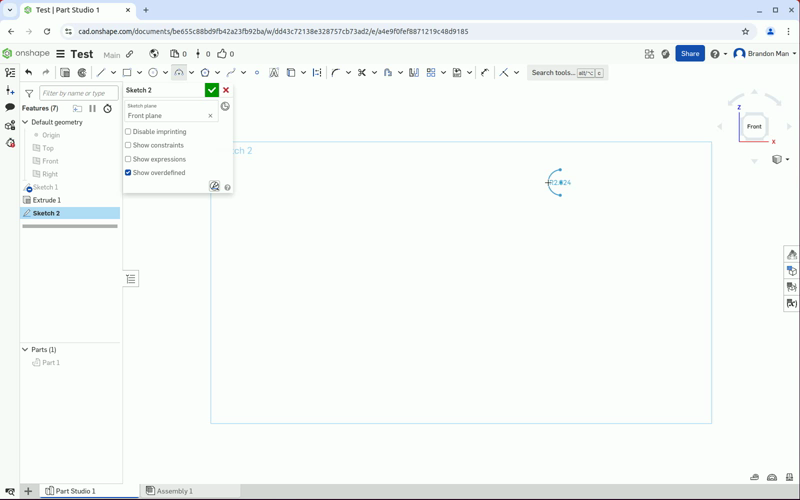
key_up(shift)
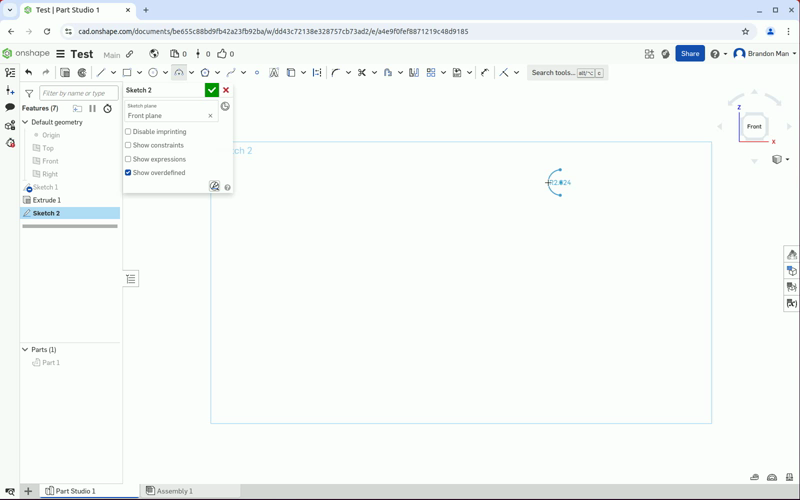
mouse_move(560, 169)
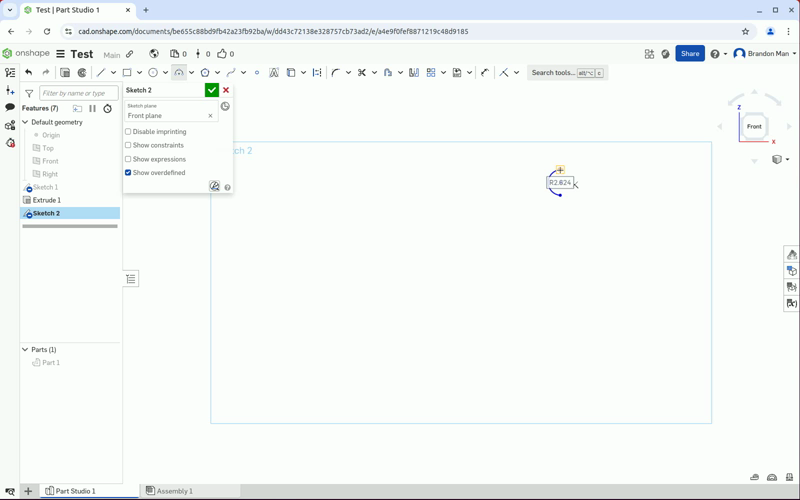
click(560, 169)
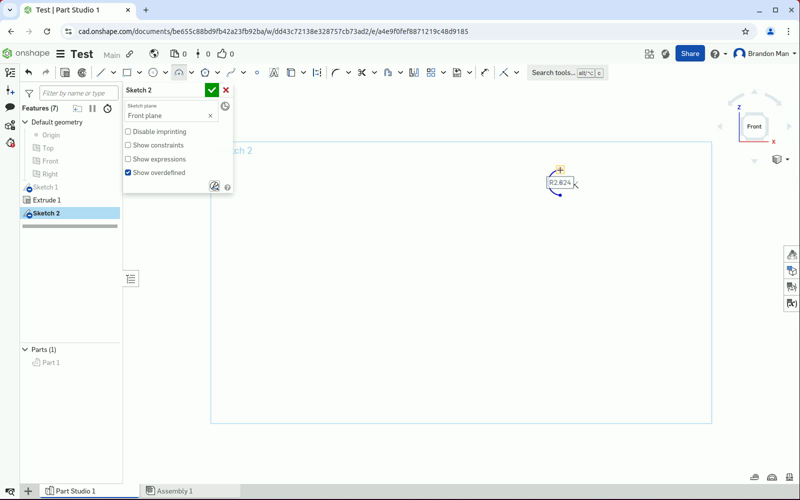
mouse_move(560, 195)
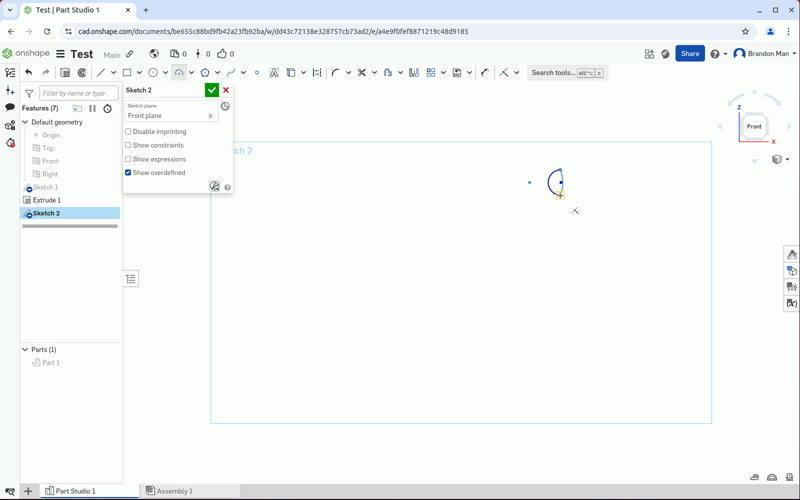
click(560, 195)
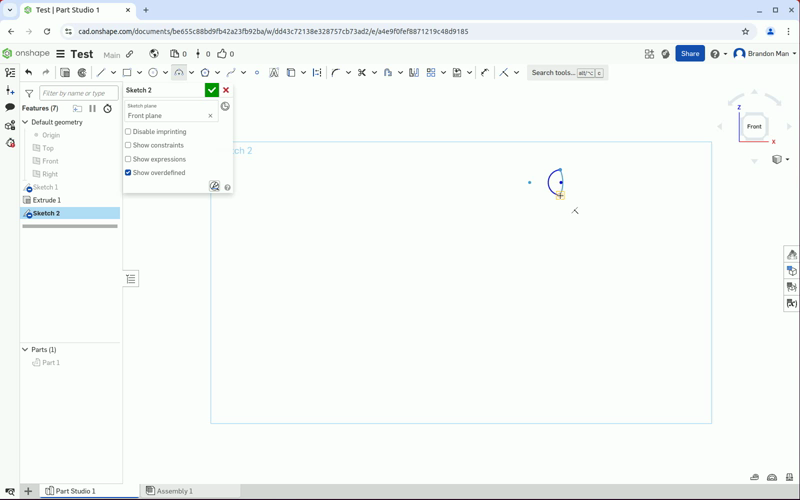
key_down(shift)
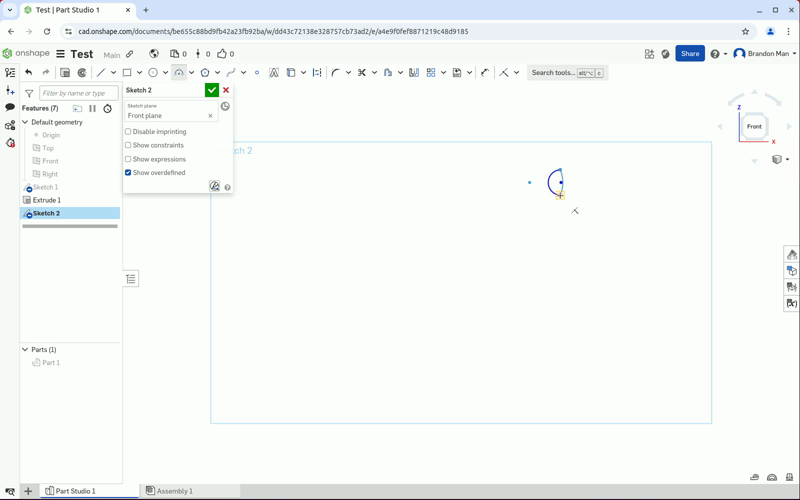
mouse_move(547, 182)
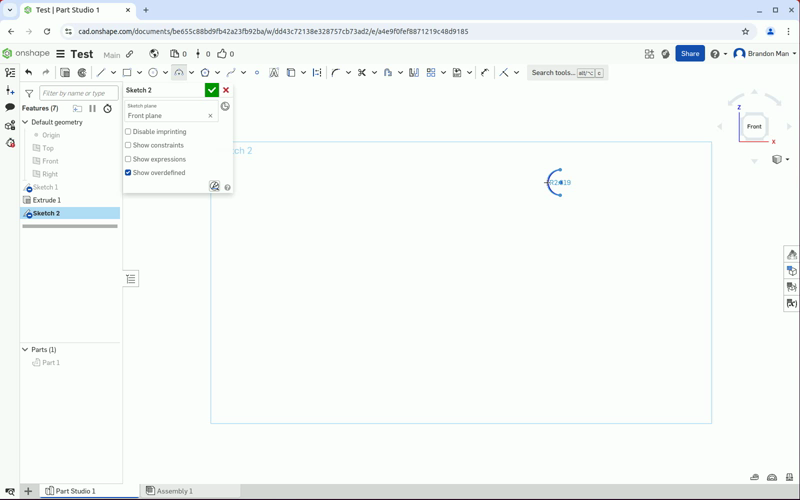
scroll(6)
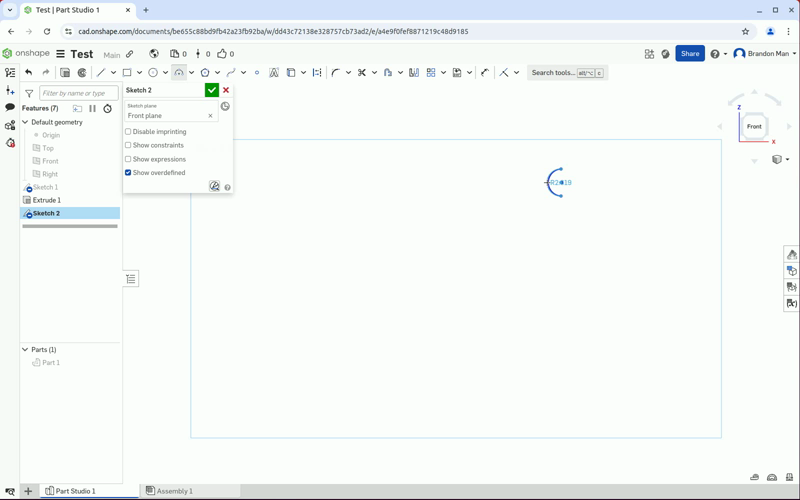
scroll(6)
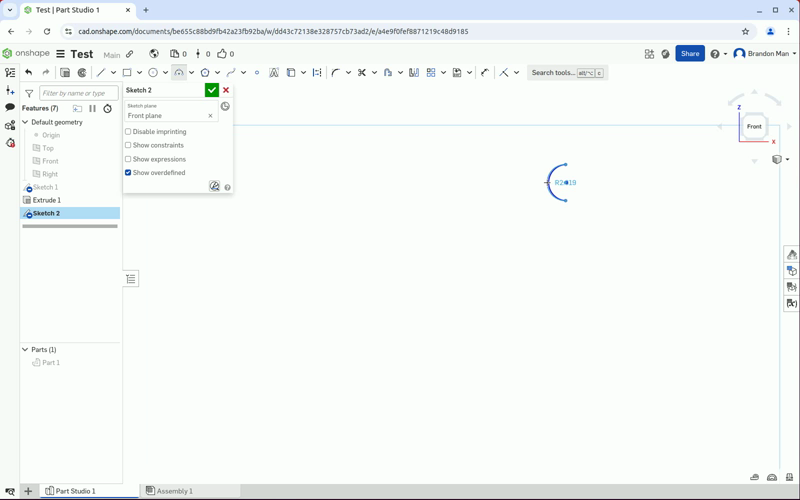
scroll(6)
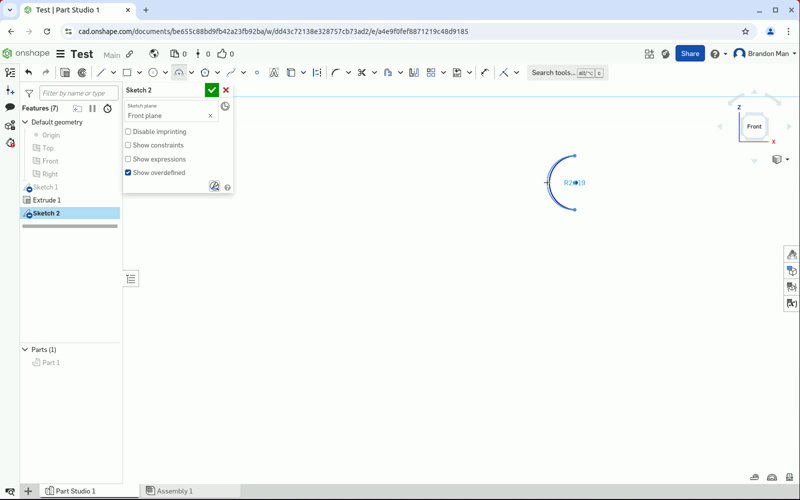
scroll(6)
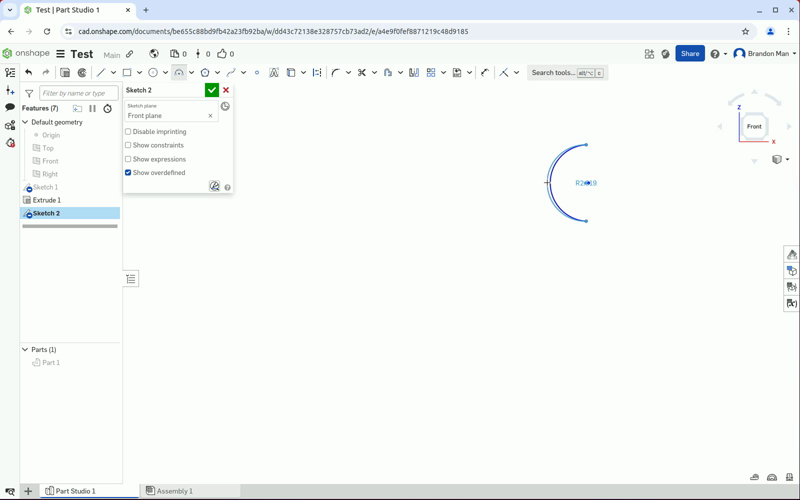
scroll(6)
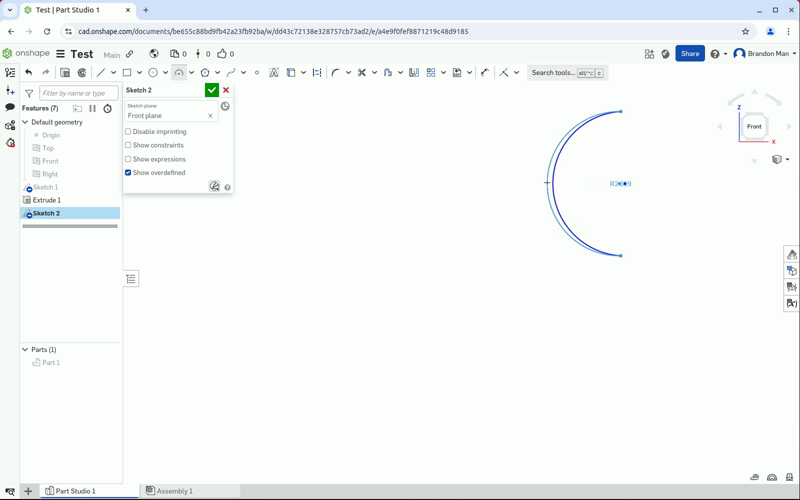
scroll(6)
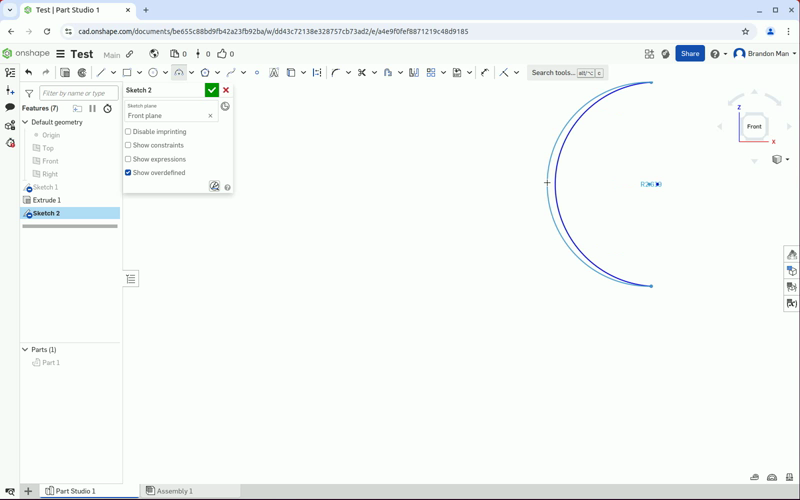
scroll(6)
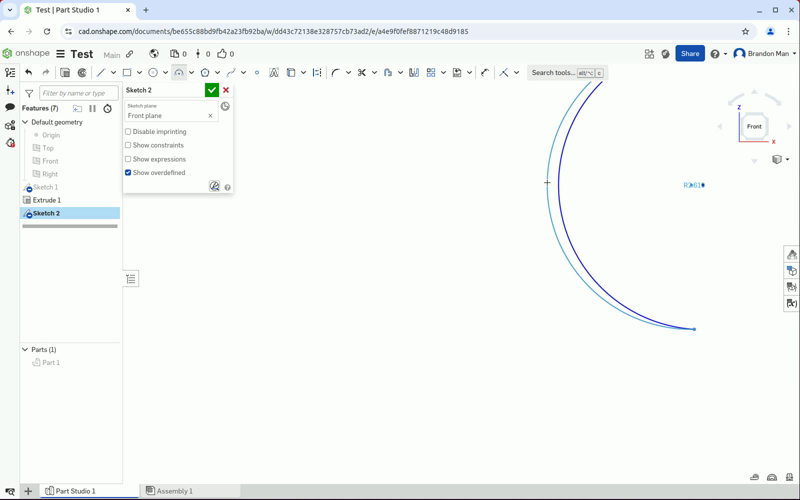
click(547, 182)
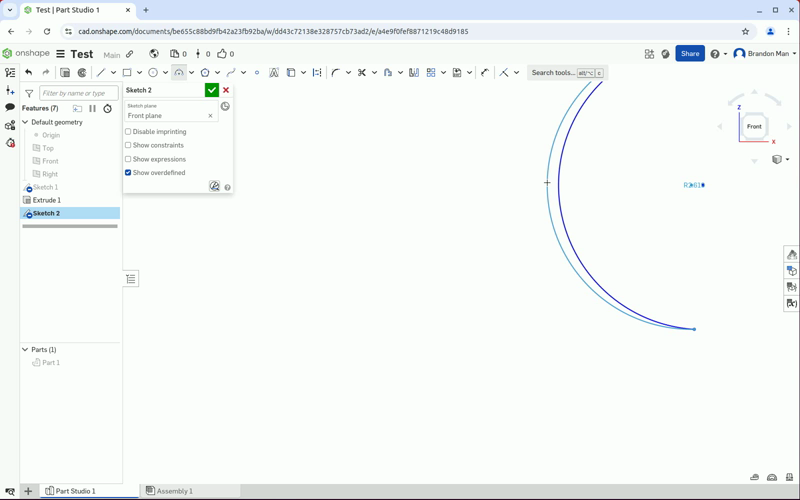
scroll(-6)
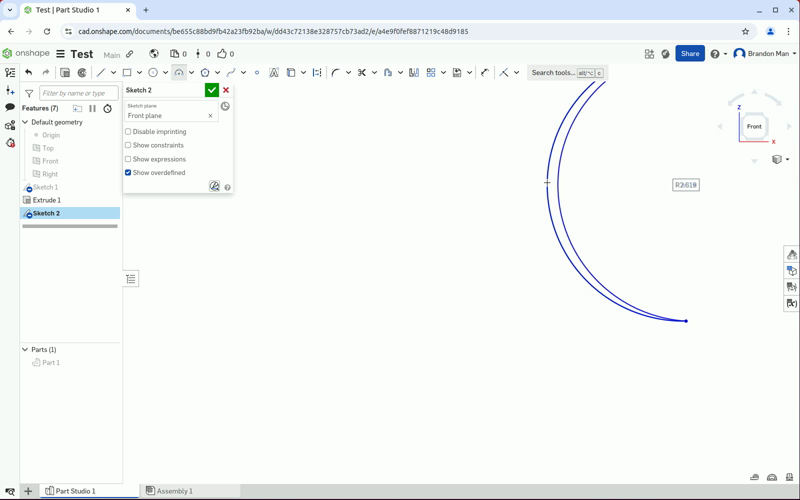
scroll(-6)
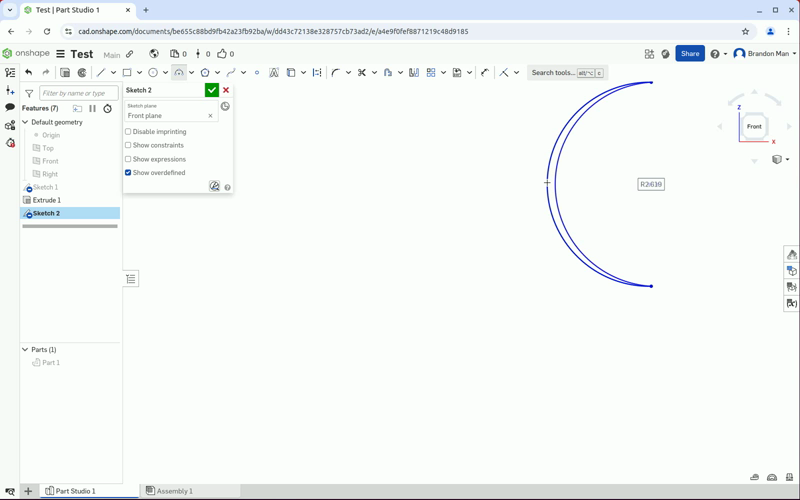
scroll(-6)
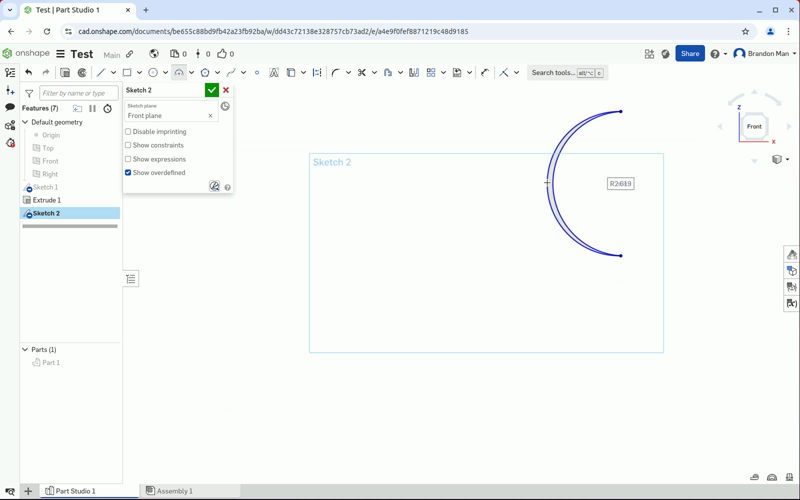
scroll(-6)
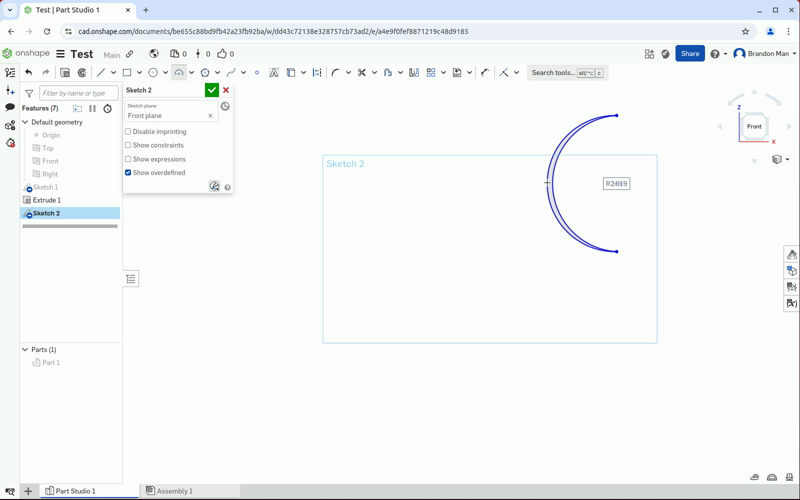
scroll(-6)
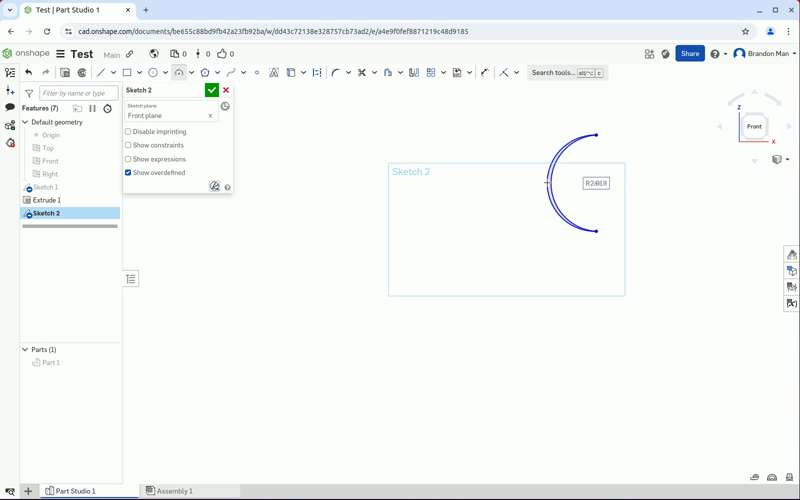
scroll(-6)
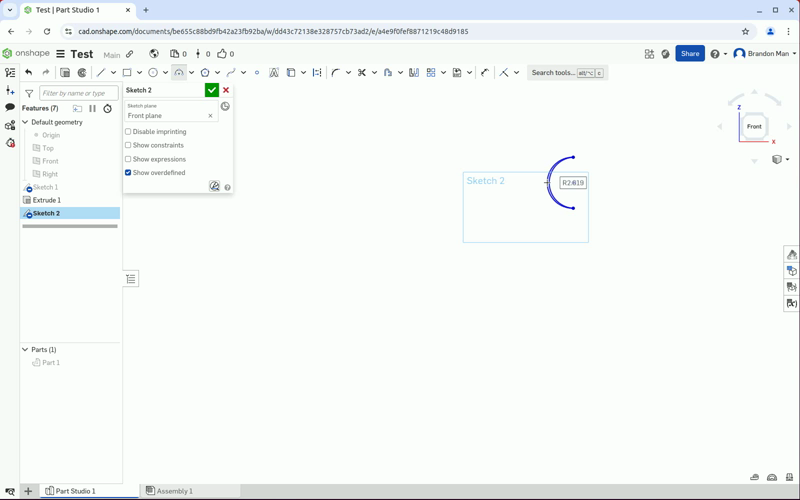
scroll(-6)
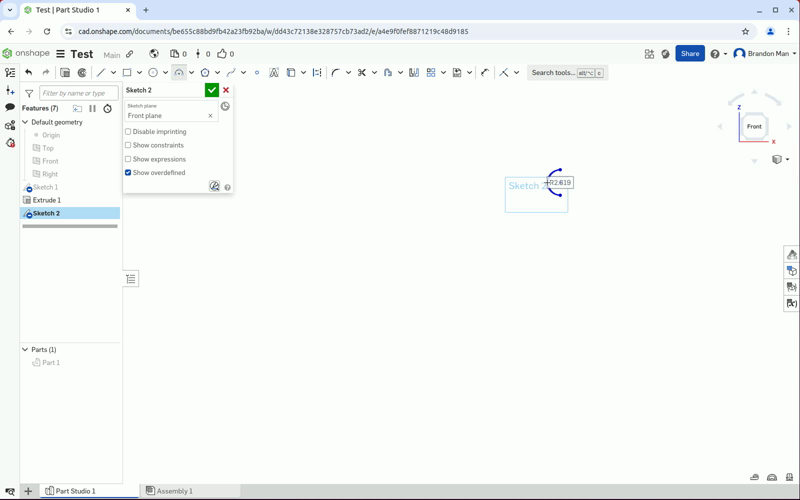
key_up(shift)
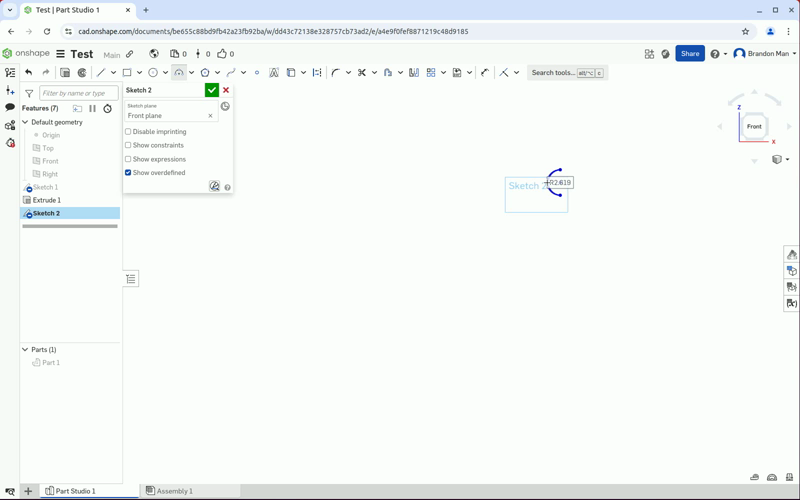
key(esc)
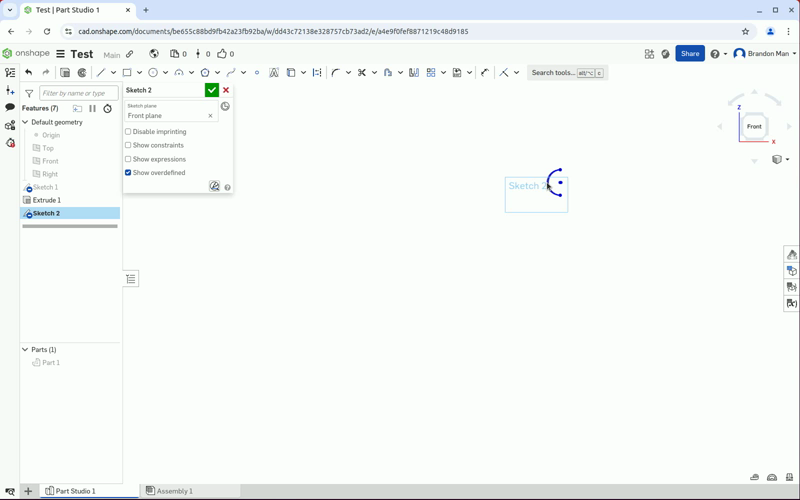
mouse_move(548, 178)
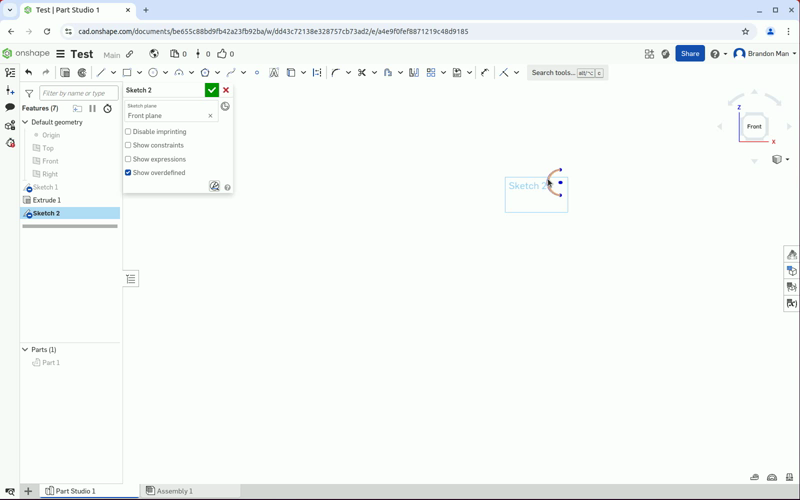
scroll(6)
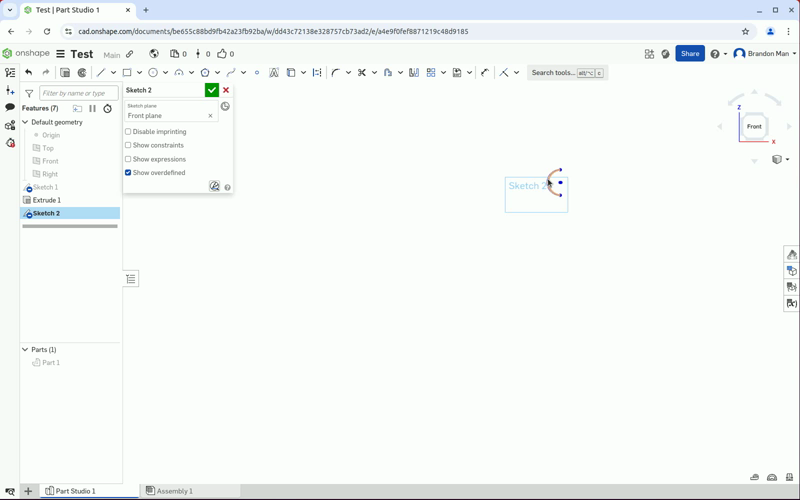
scroll(6)
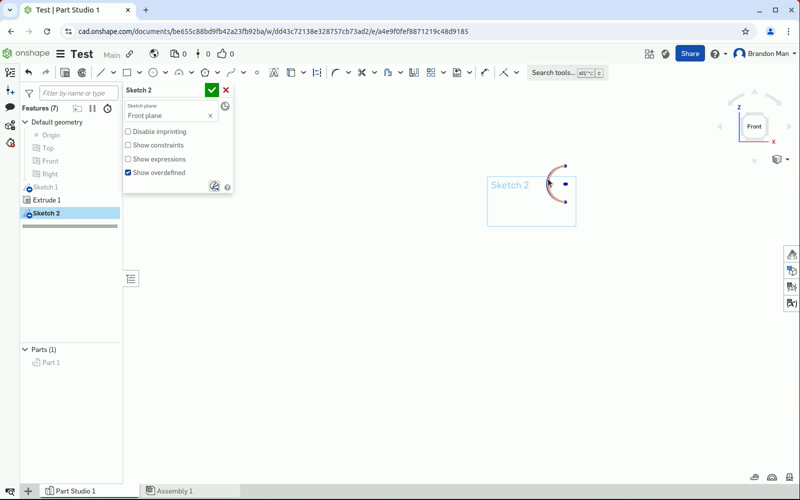
scroll(6)
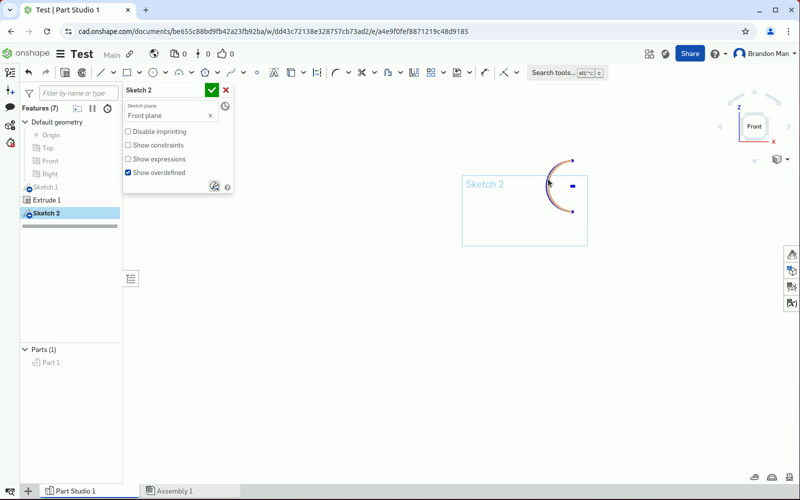
scroll(6)
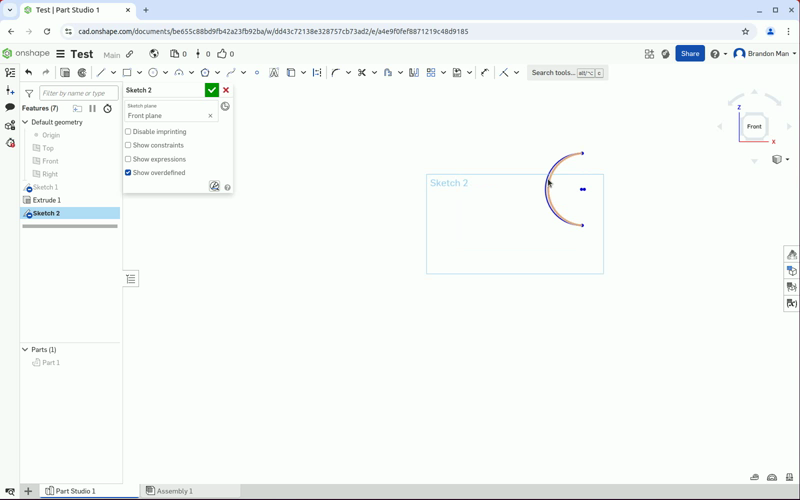
scroll(6)
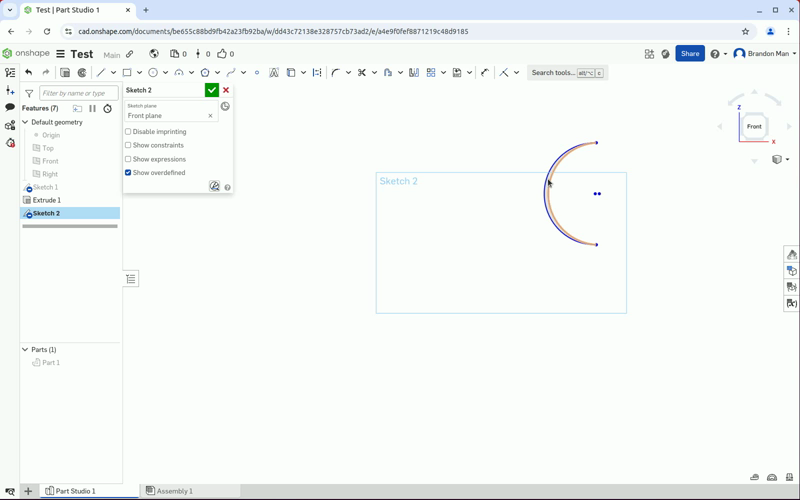
scroll(6)
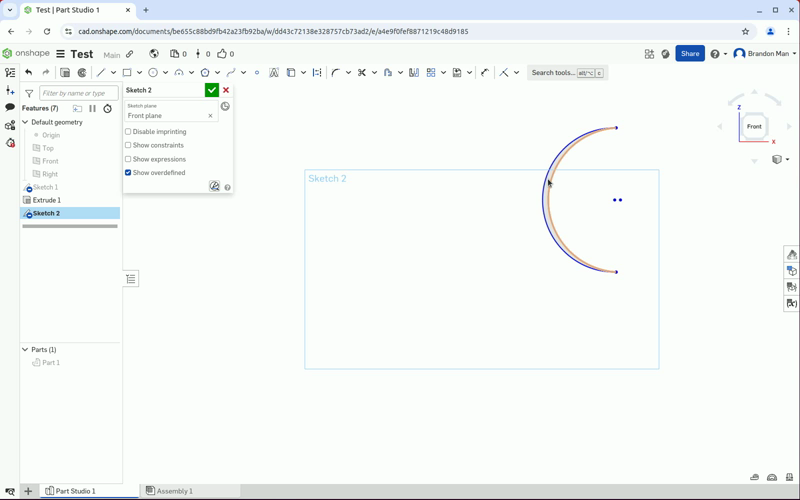
scroll(6)
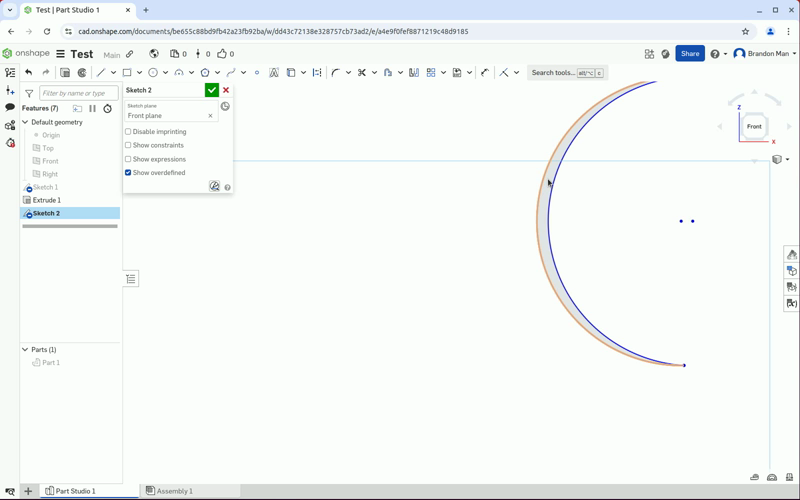
click(548, 178)
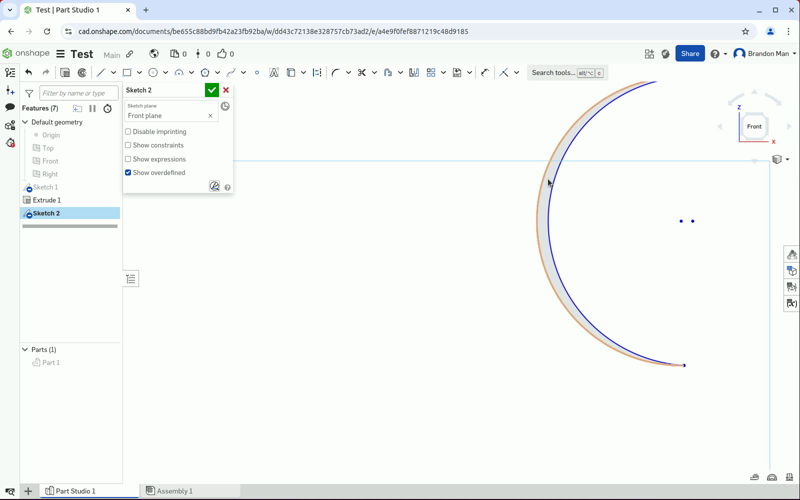
scroll(-6)
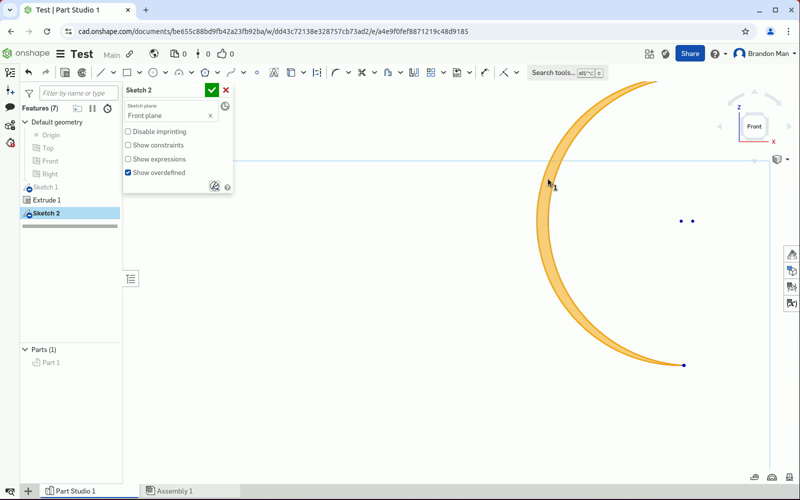
scroll(-6)
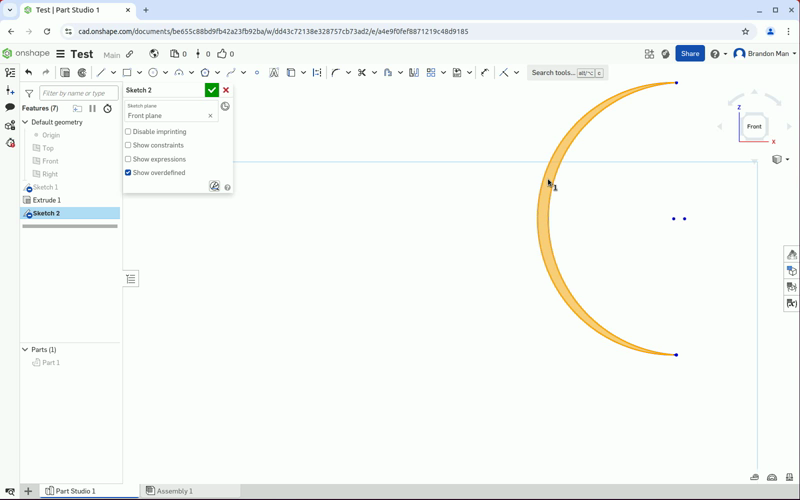
scroll(-6)
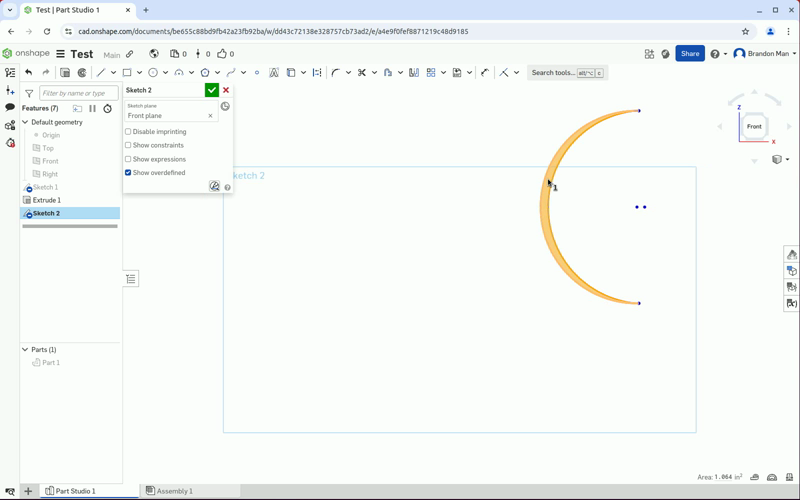
scroll(-6)
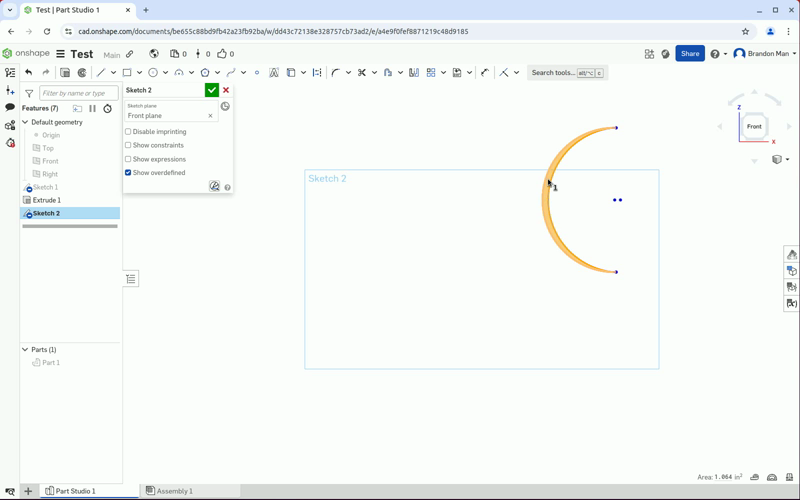
scroll(-6)
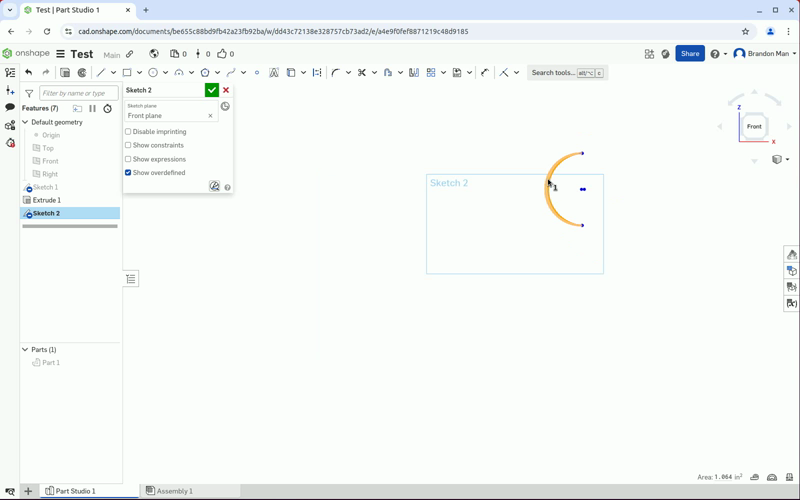
scroll(-6)
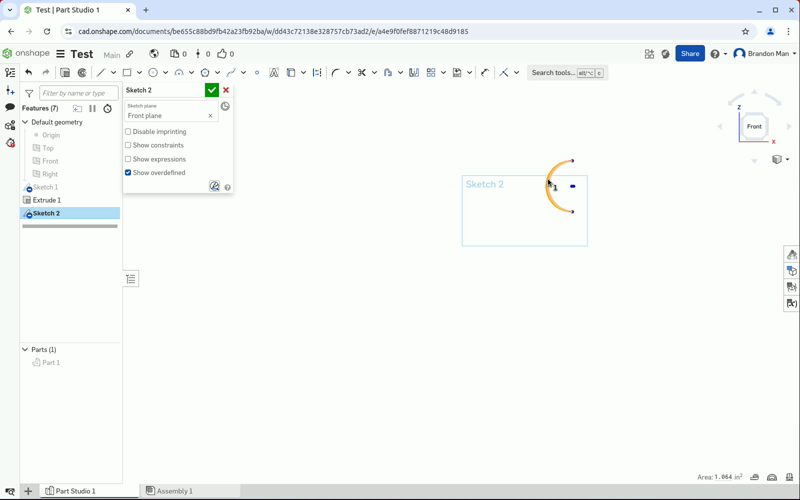
scroll(-6)
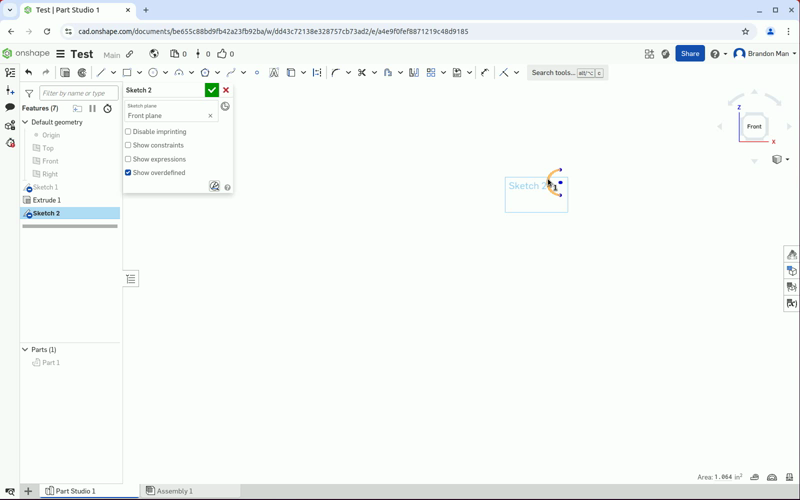
mouse_move(73, 352)
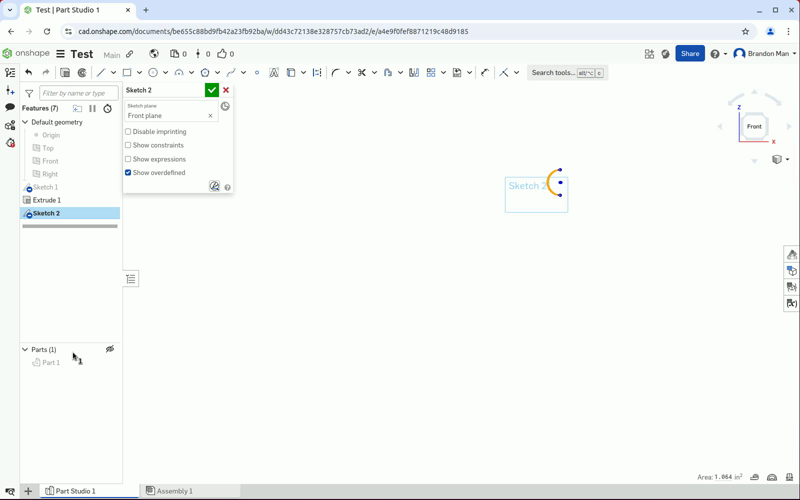
key(shift+y)
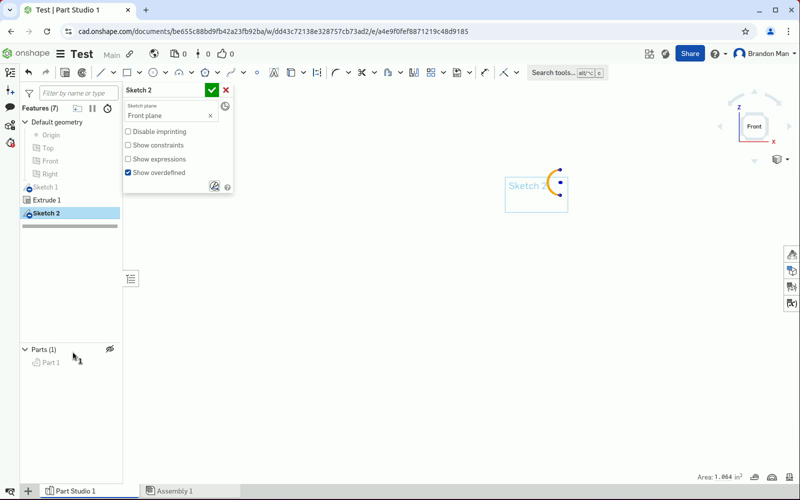
key(shift+e)
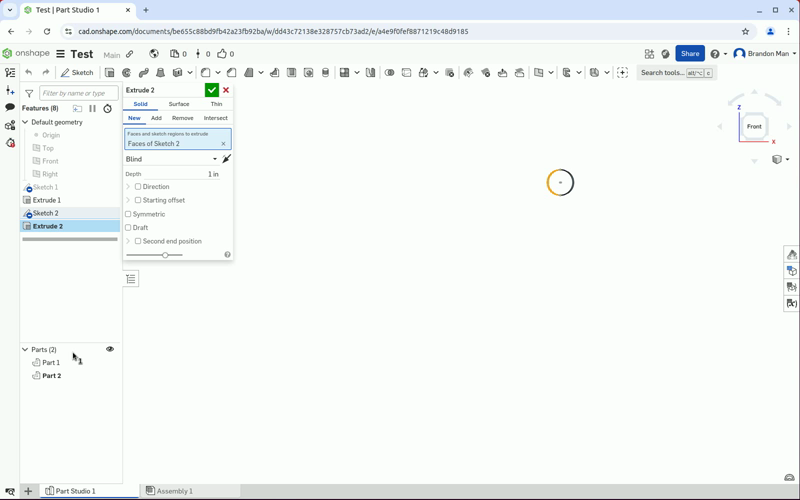
mouse_move(143, 106)
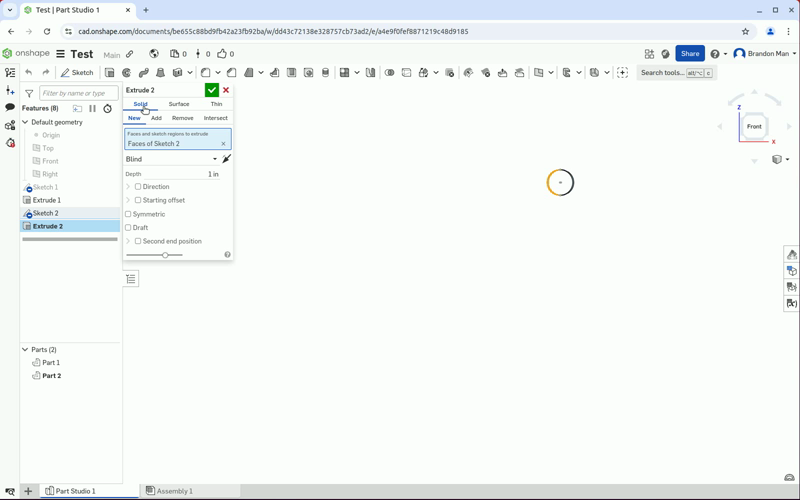
click(143, 106)
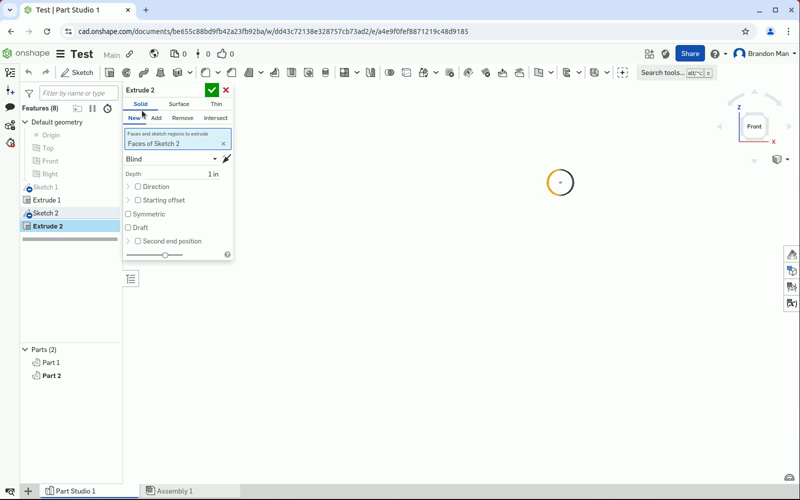
mouse_move(137, 120)
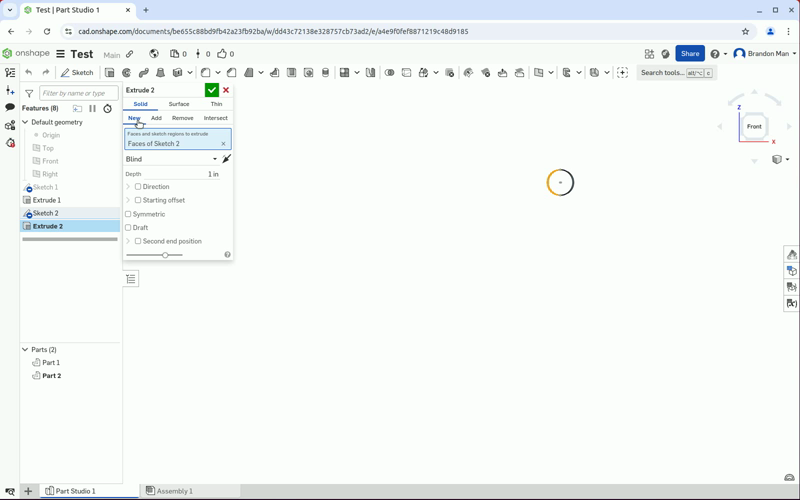
click(137, 120)
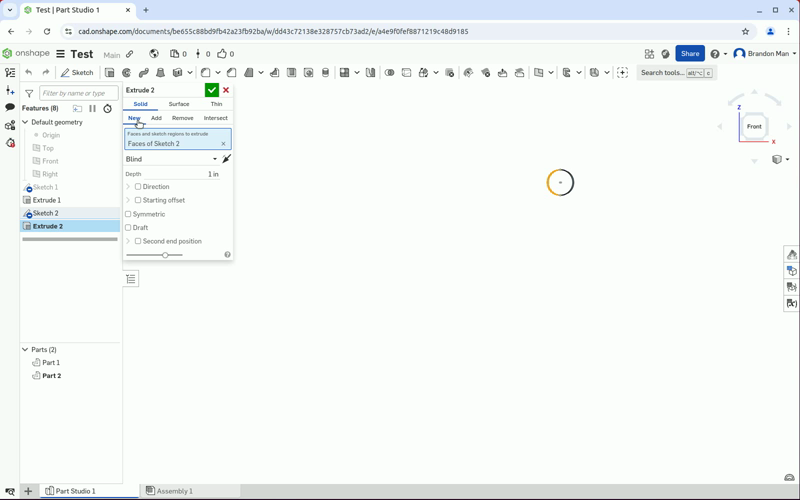
key(tab, 4)
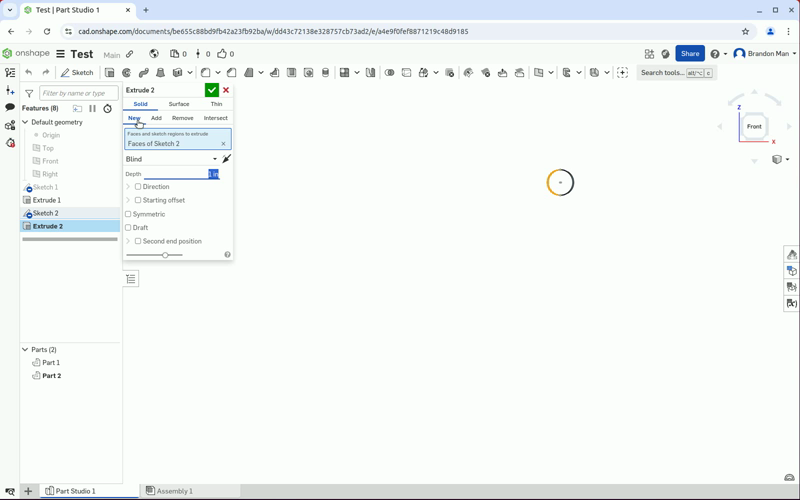
text(5.055)
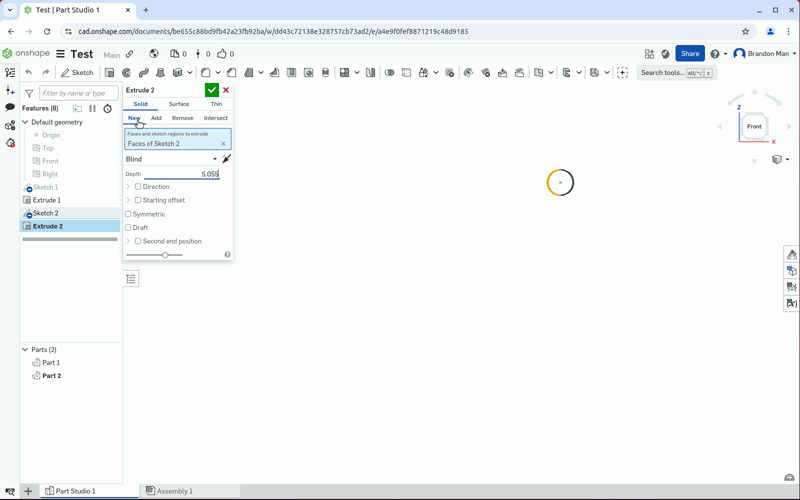
key(enter)
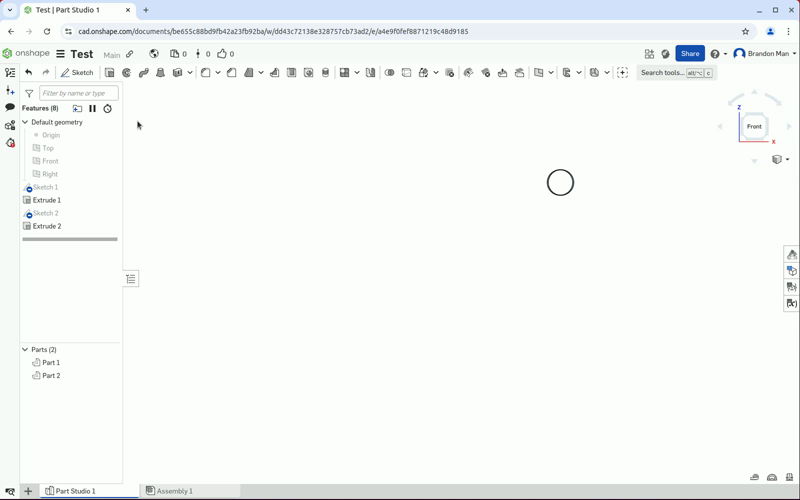
key(shift+h)
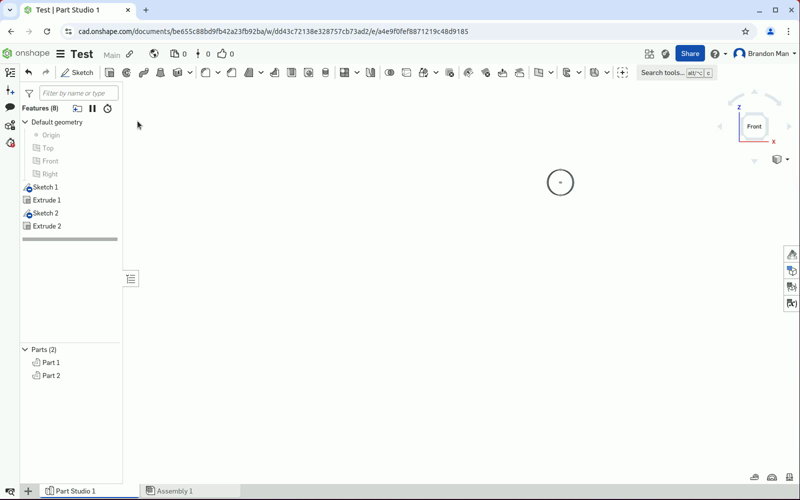
key(shift+h)
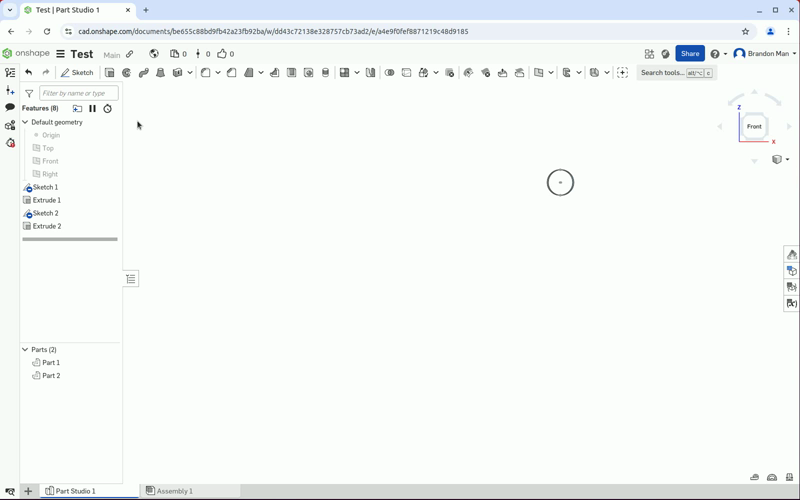
key(shift+7)
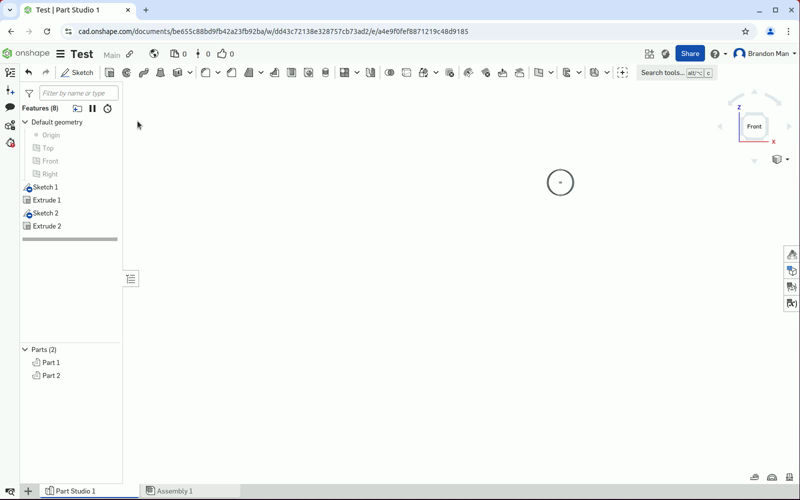
key(left, 2)
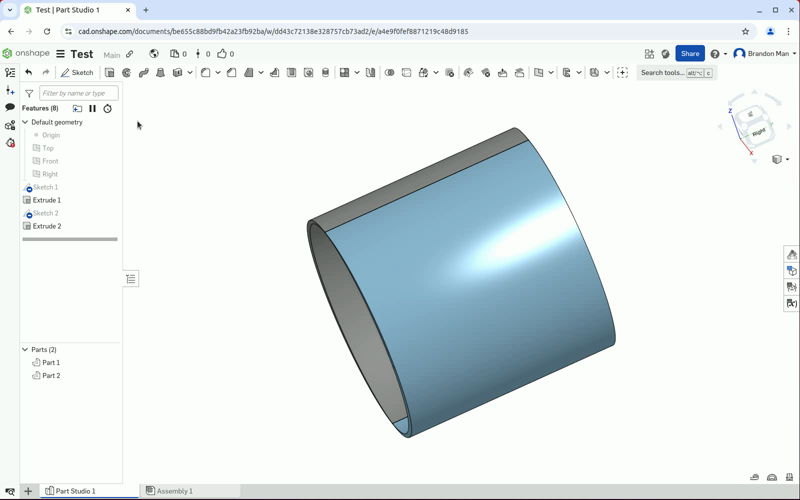
key(down, 2)
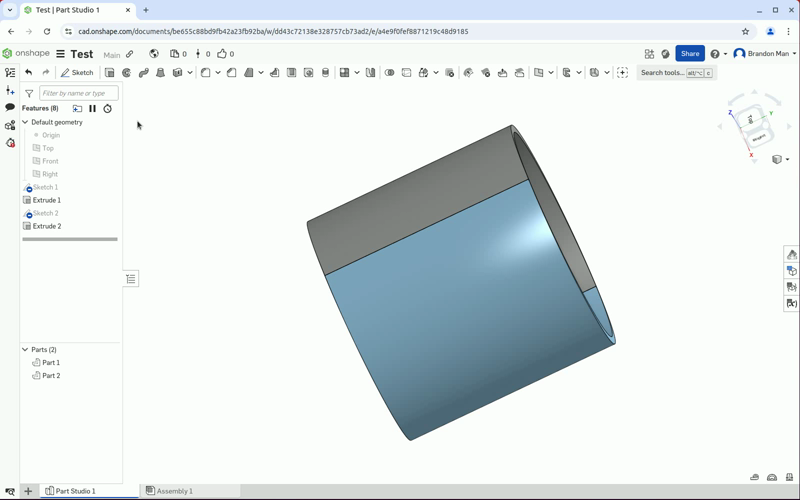
key(up, 2)
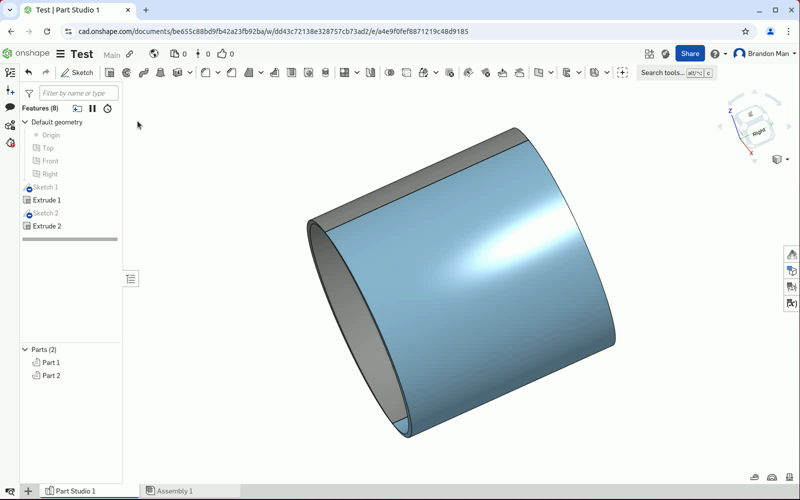
key(right, 2)
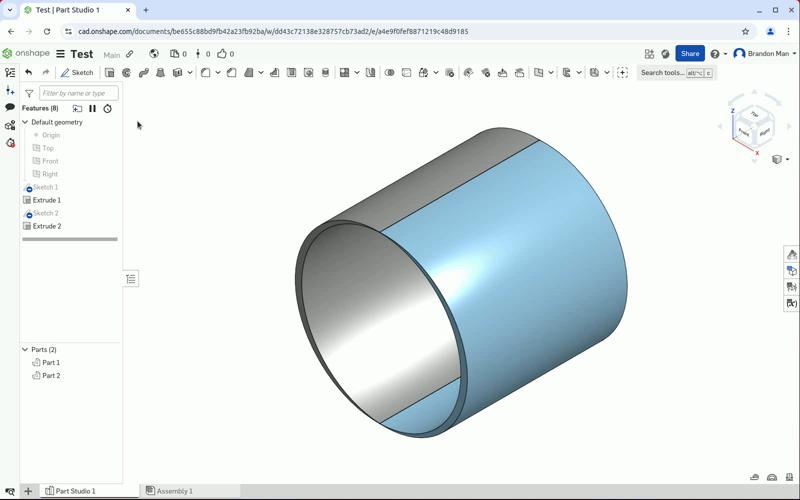
mouse_move(73, 189)
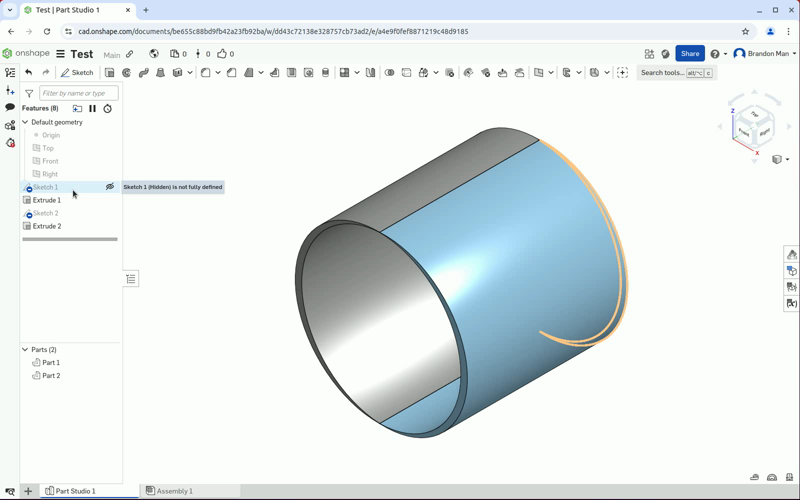
click(73, 189)